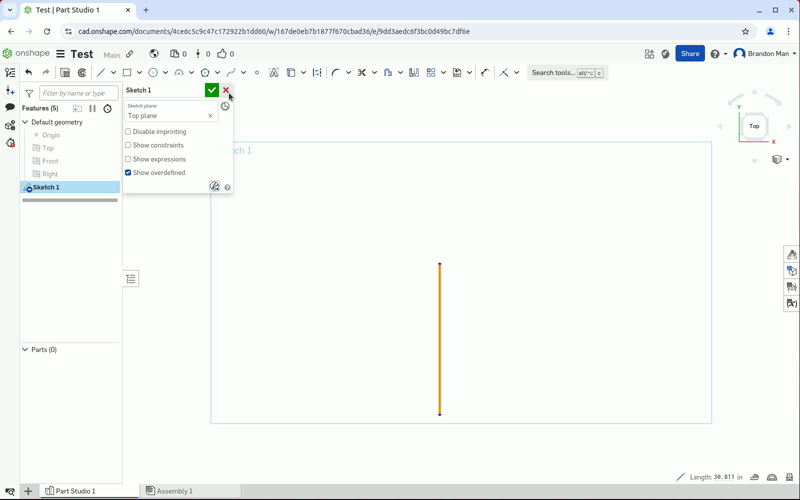
key(shift+h)
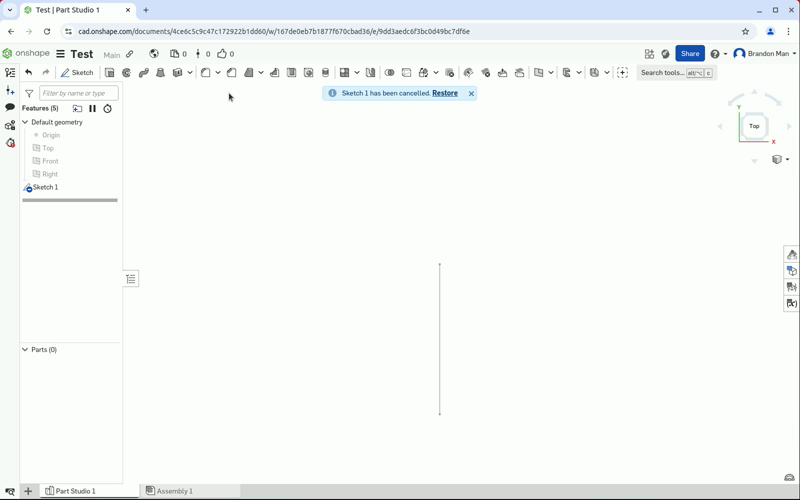
mouse_move(73, 352)
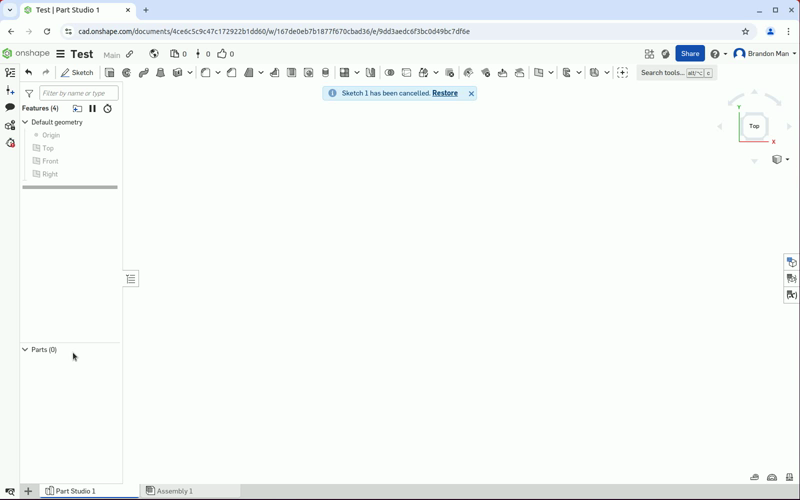
key(y)
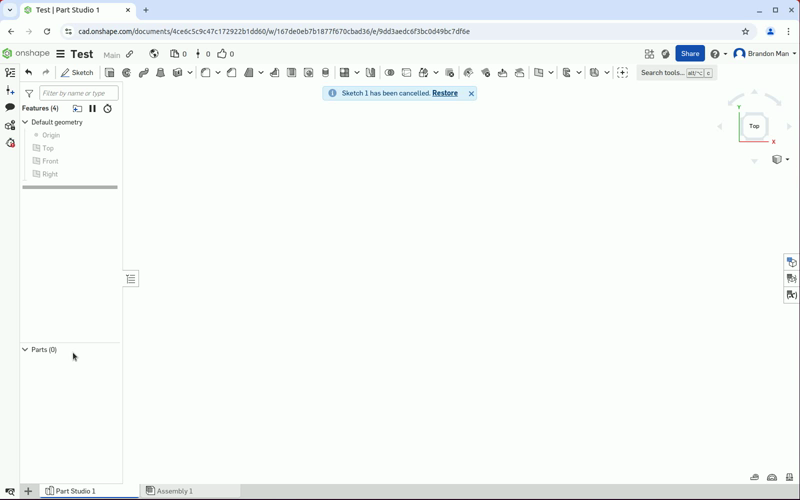
key(shift+p)
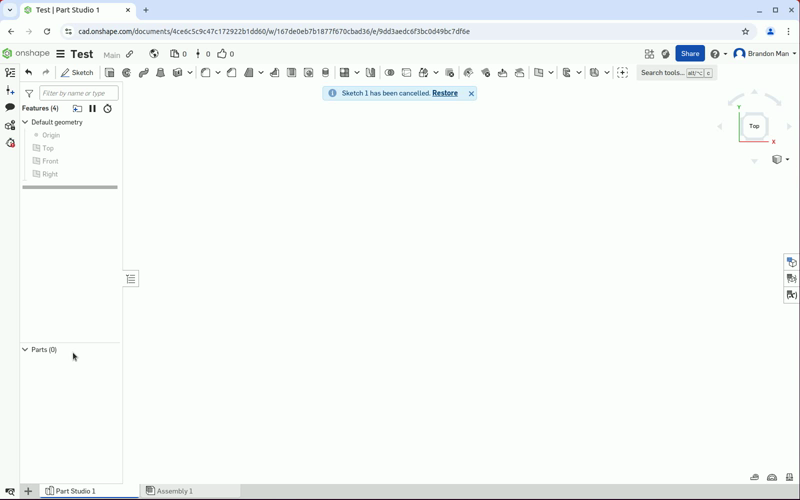
key(space)
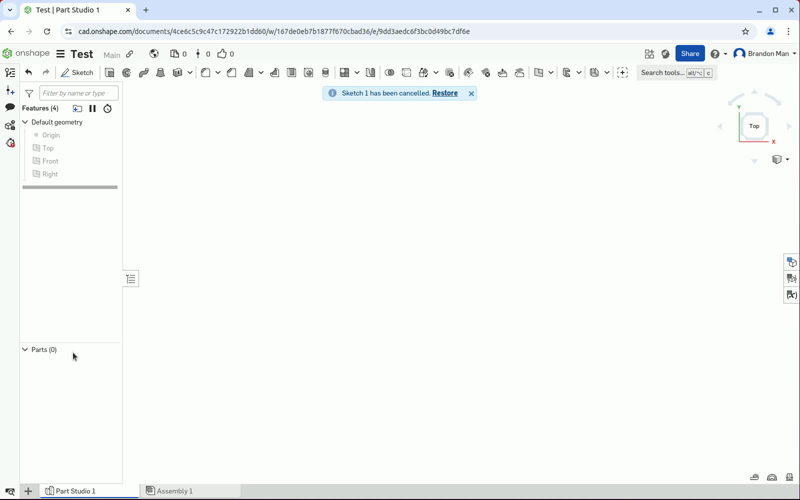
key_down(shift)
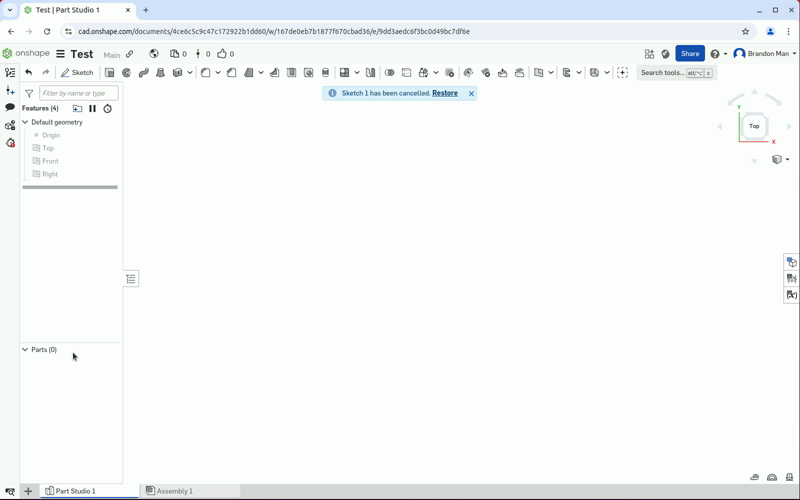
key(up)
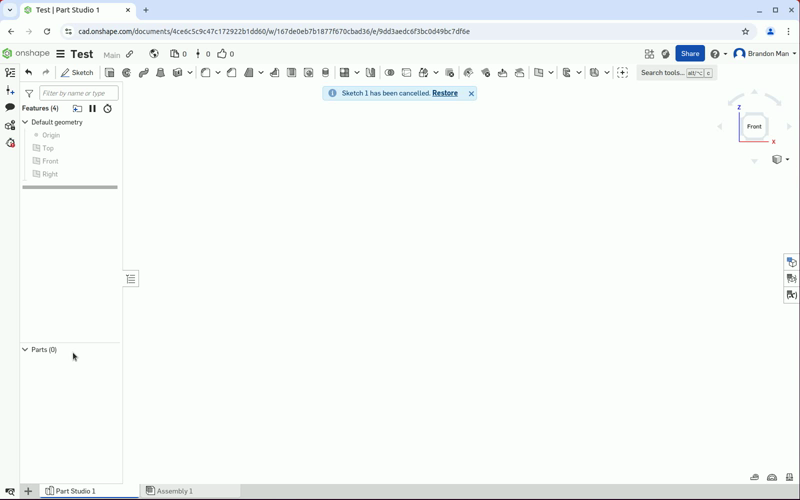
key_up(shift)
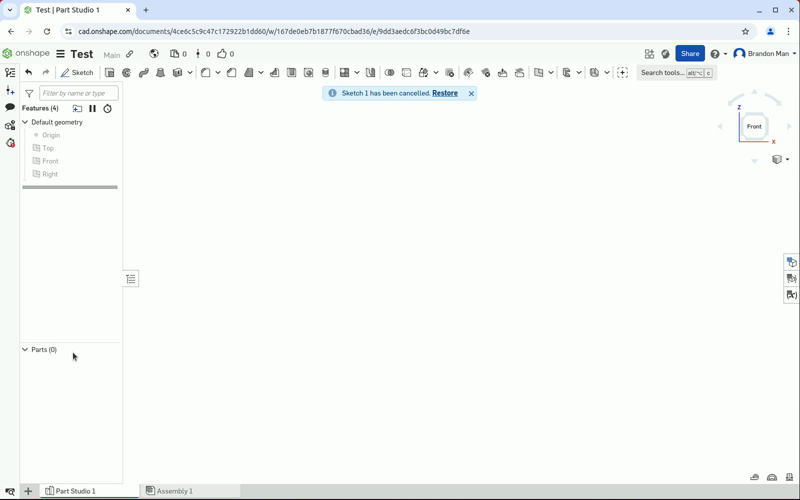
mouse_move(73, 352)
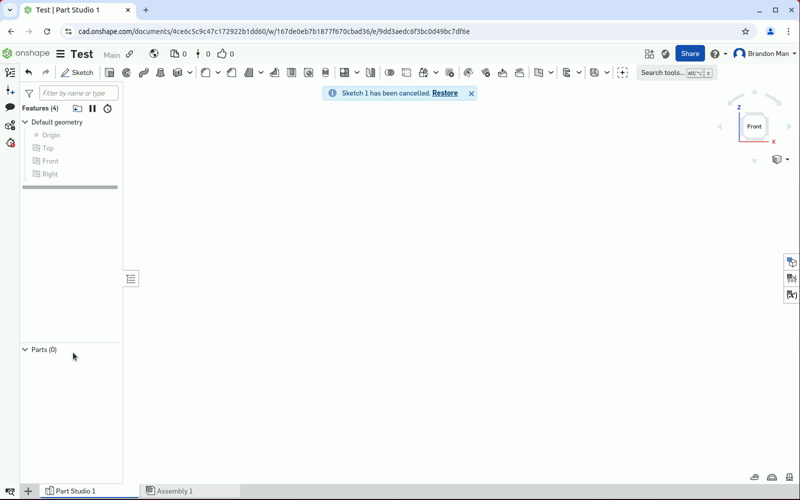
key(shift+y)
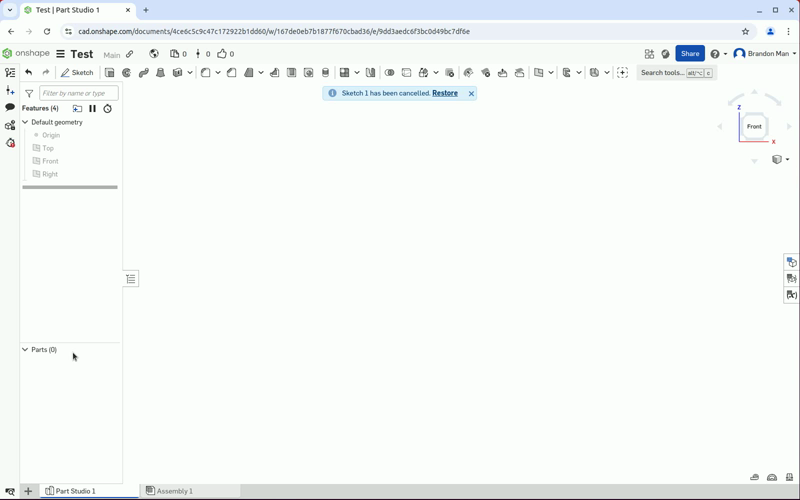
key(shift+s)
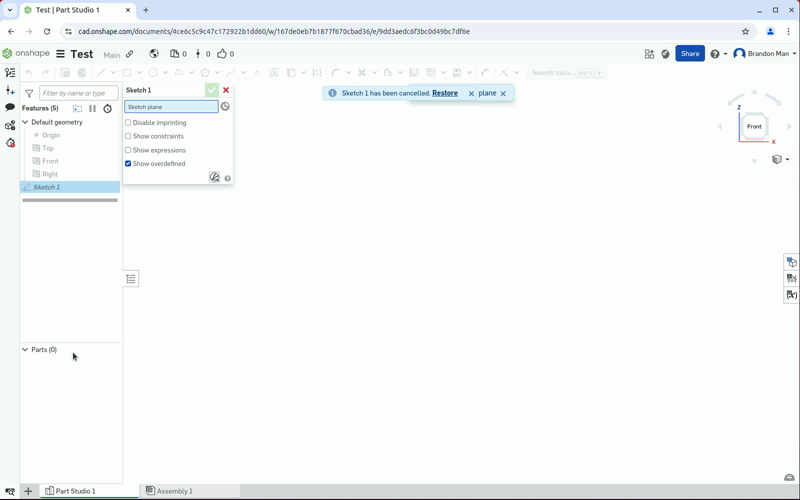
mouse_move(73, 163)
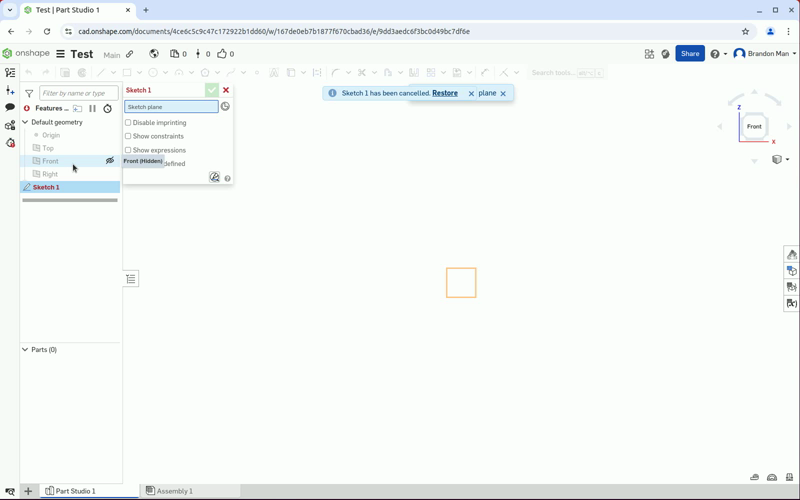
click(73, 163)
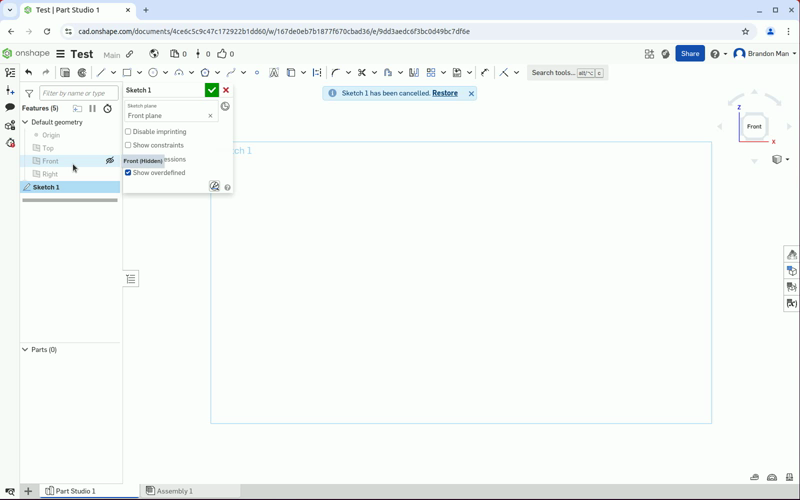
mouse_move(73, 352)
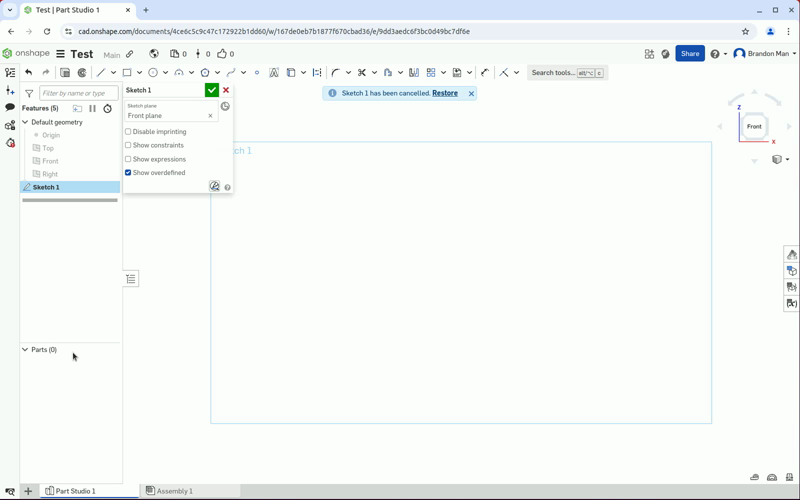
key(y)
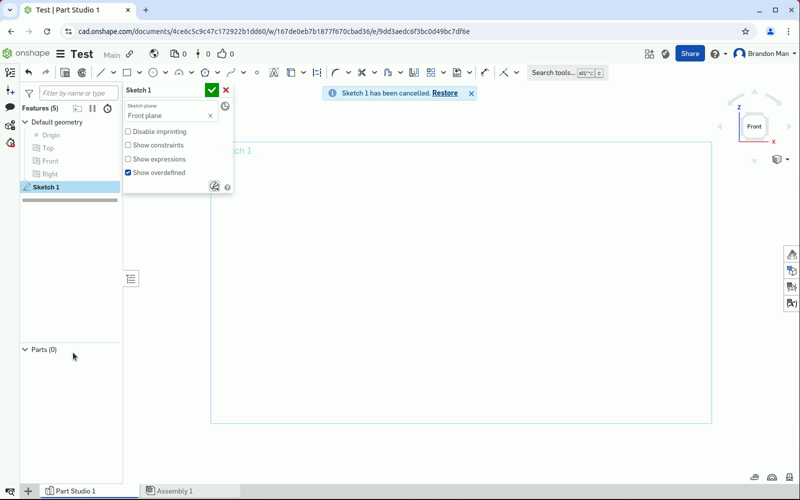
key(l)
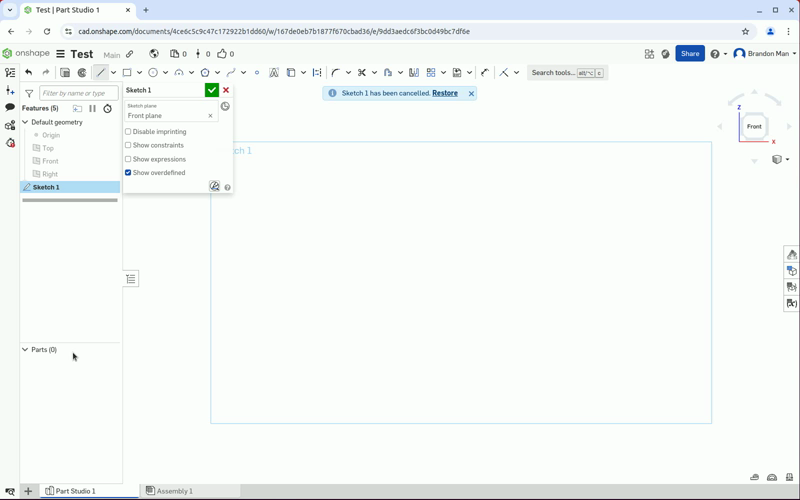
key_down(shift)
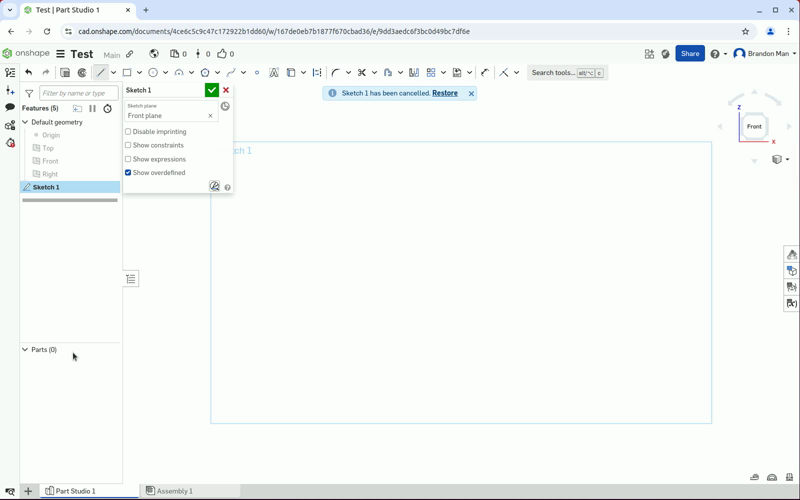
mouse_move(432, 311)
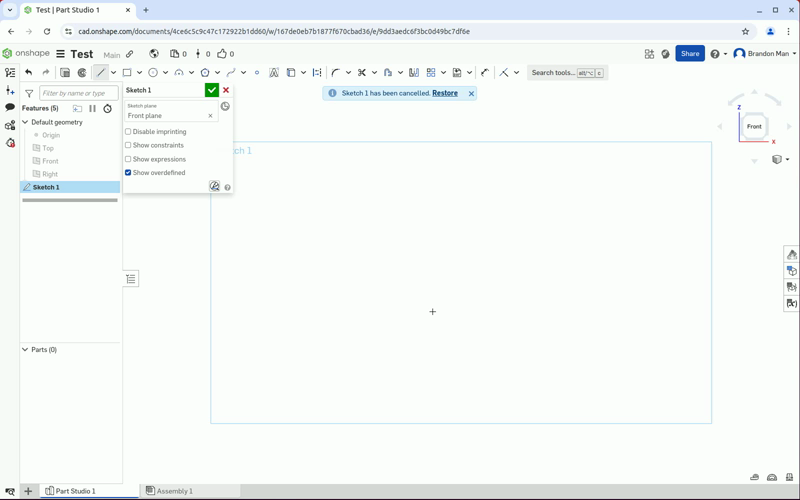
click(432, 311)
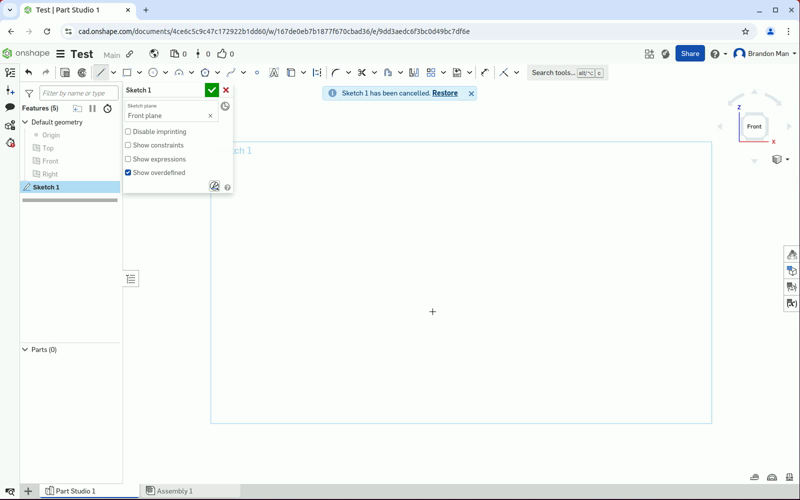
key_up(shift)
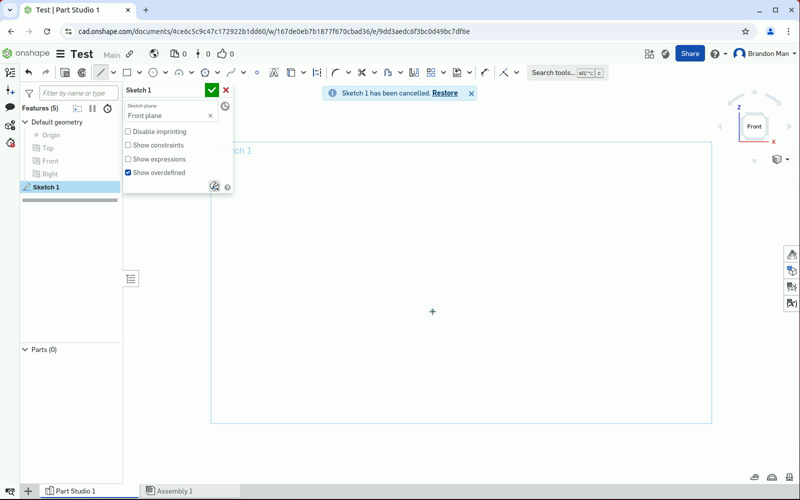
key_down(shift)
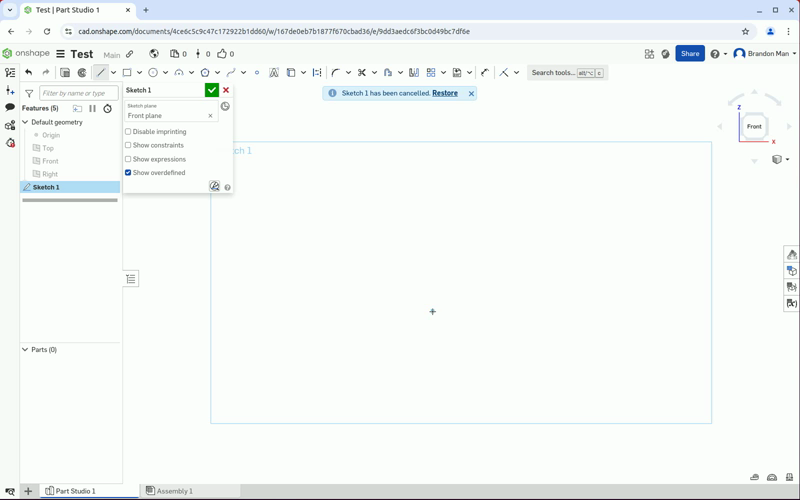
mouse_move(462, 311)
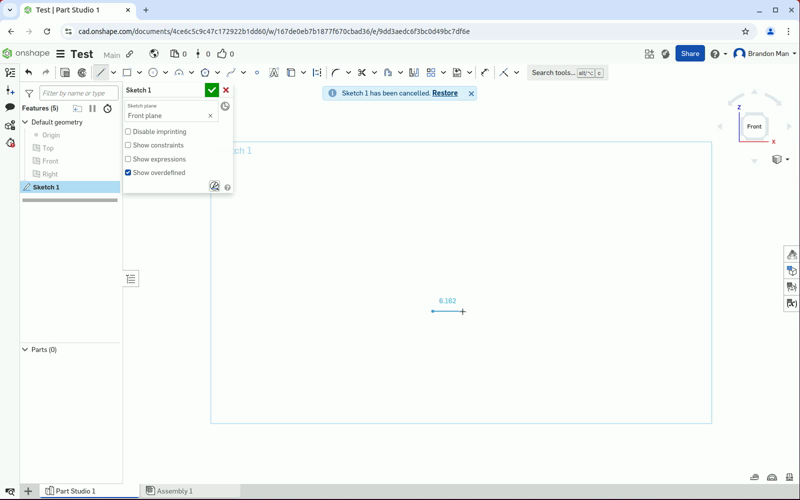
mouse_move(489, 311)
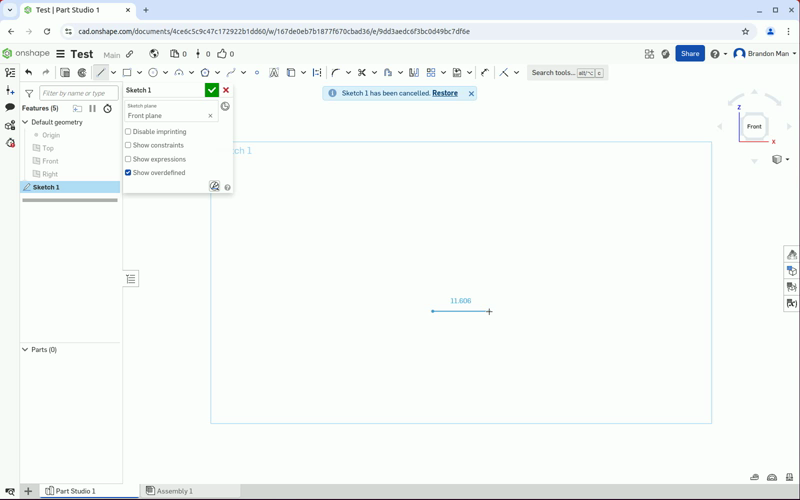
click(489, 311)
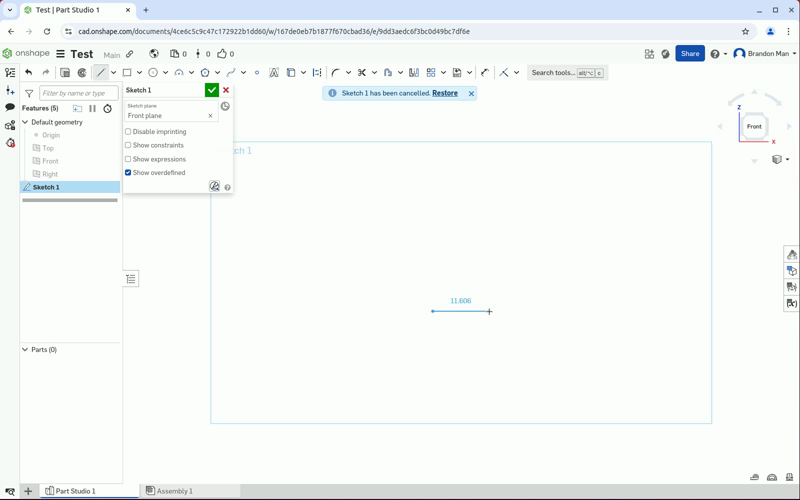
key_up(shift)
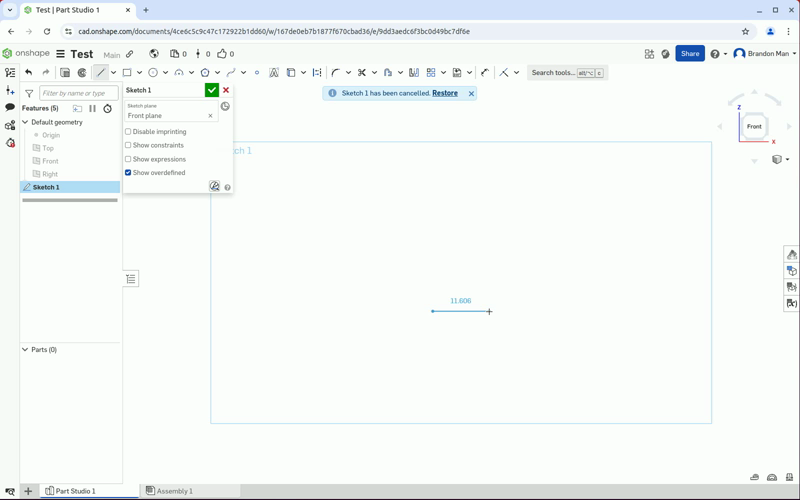
key_down(shift)
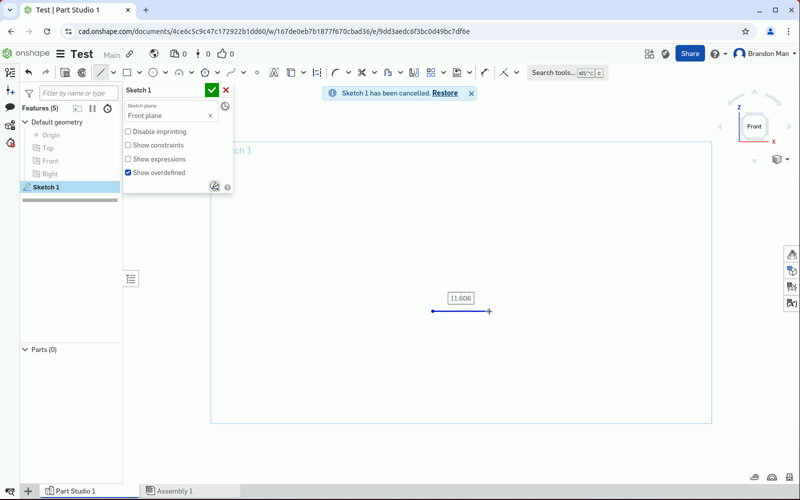
mouse_move(519, 311)
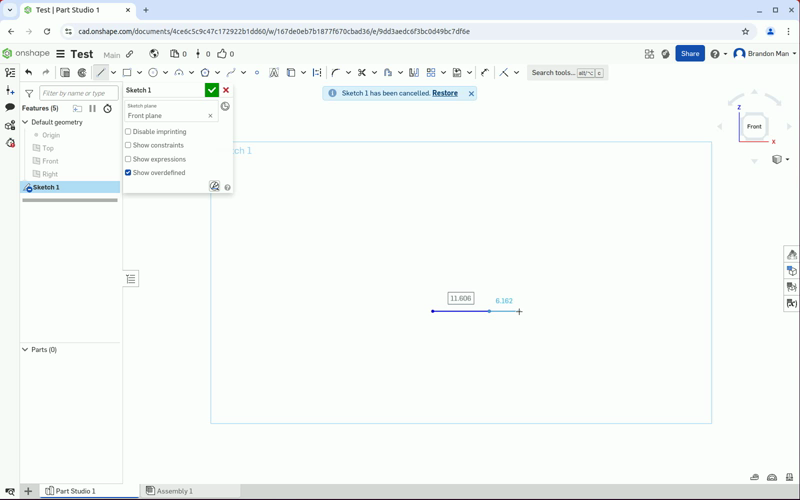
mouse_move(489, 254)
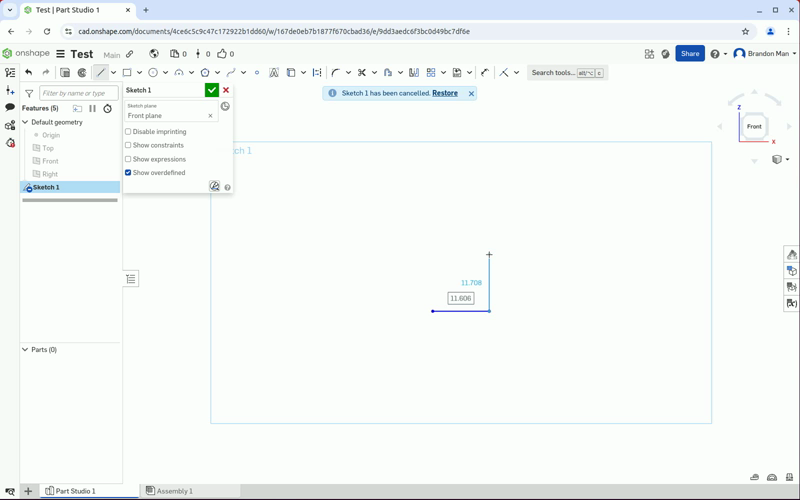
click(489, 254)
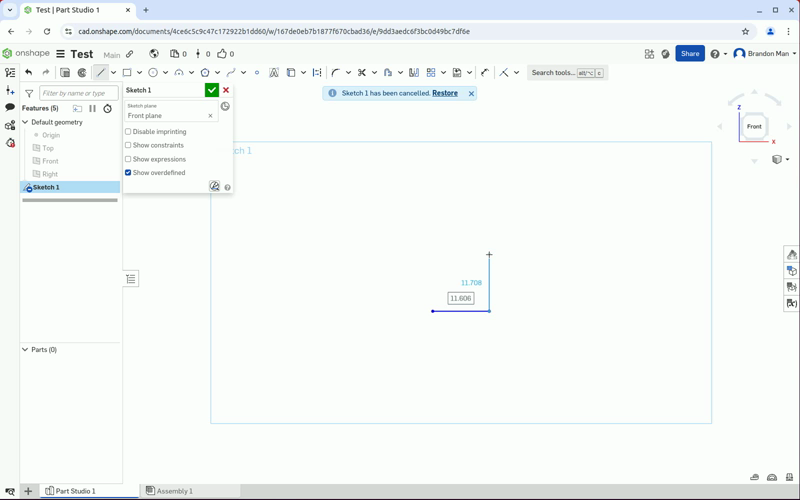
key_up(shift)
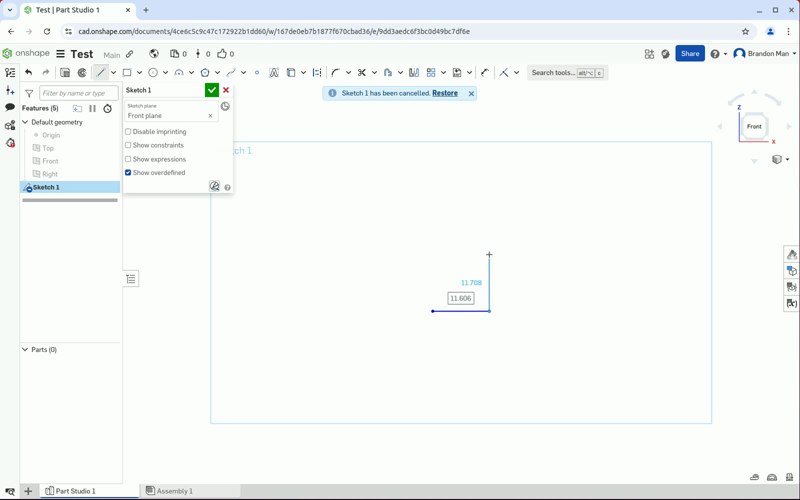
key_down(shift)
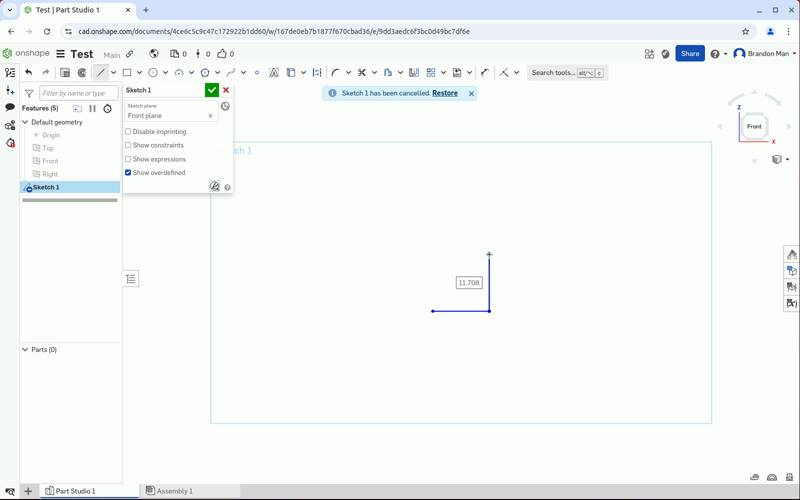
mouse_move(519, 254)
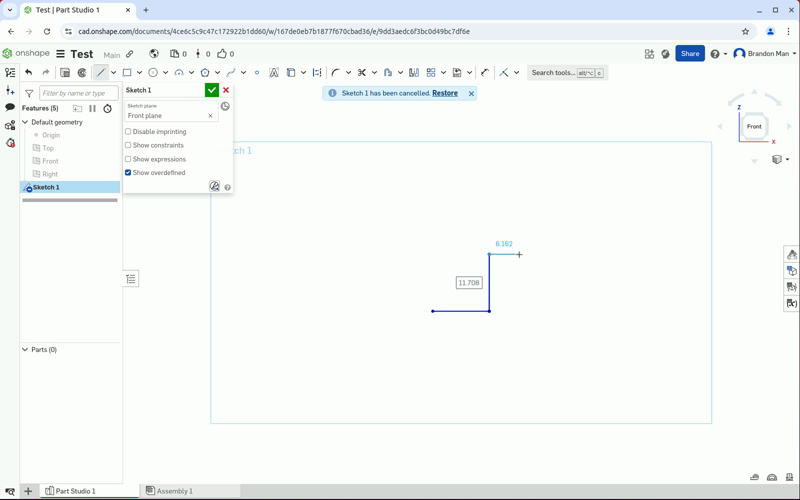
mouse_move(432, 254)
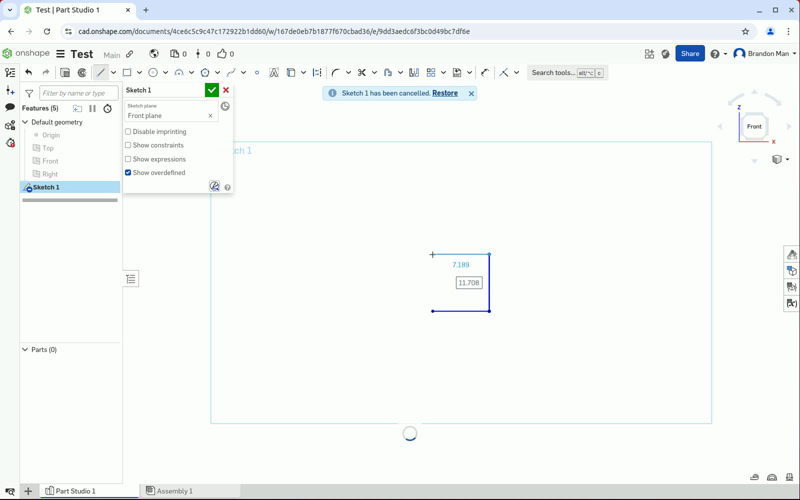
click(432, 254)
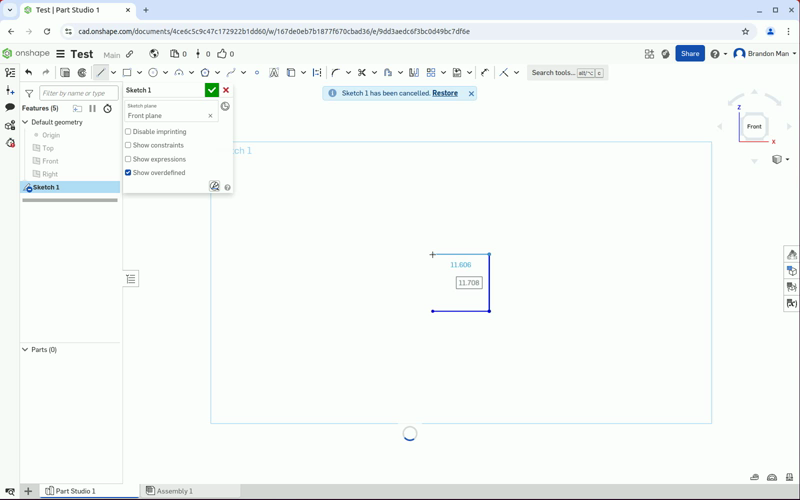
key_up(shift)
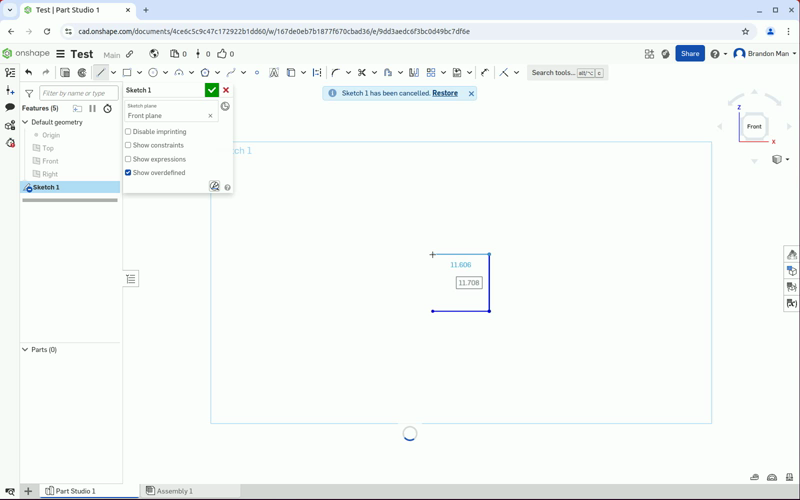
mouse_move(462, 254)
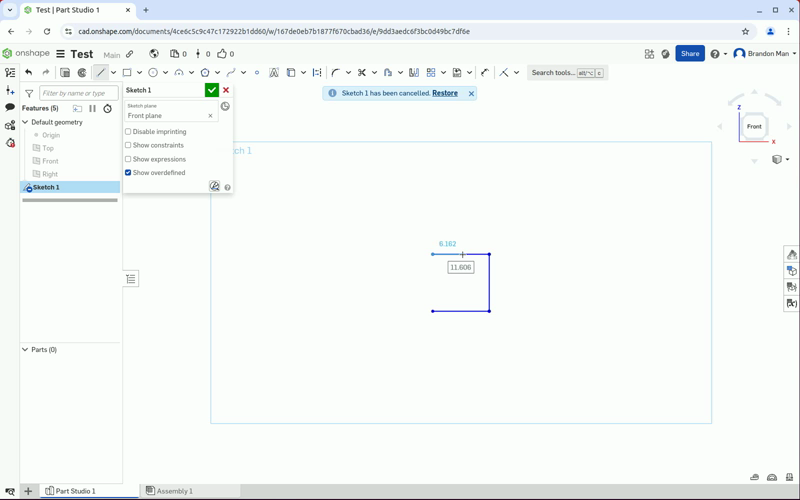
key_down(shift)
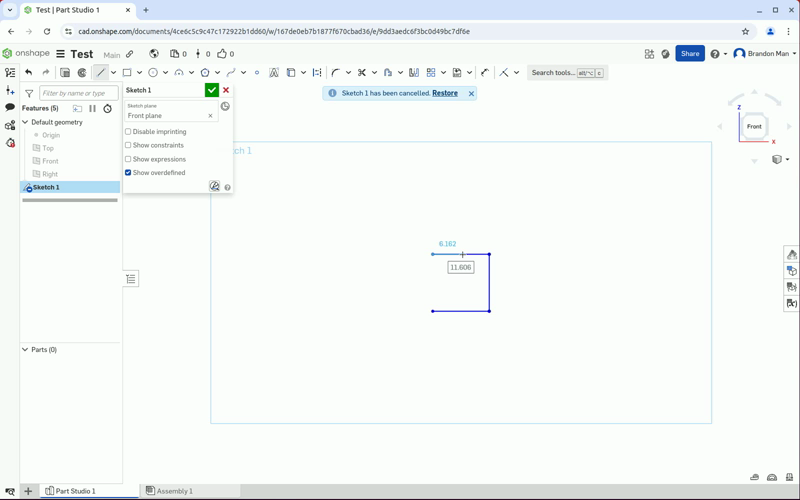
mouse_move(432, 311)
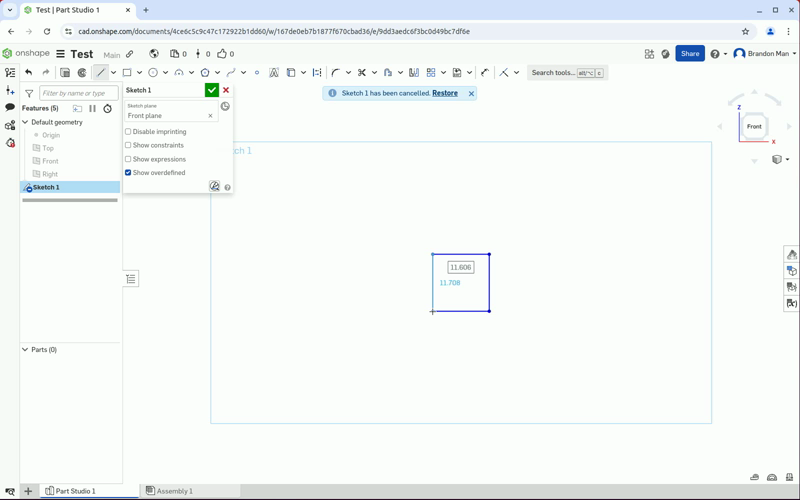
key_up(shift)
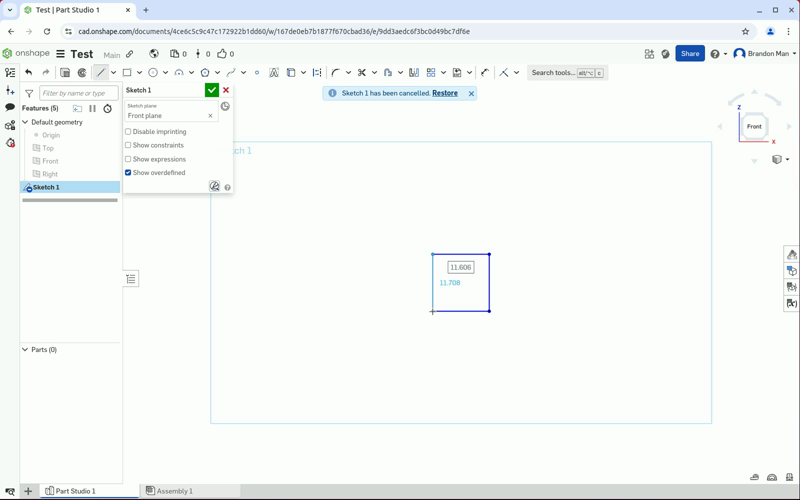
click(432, 311)
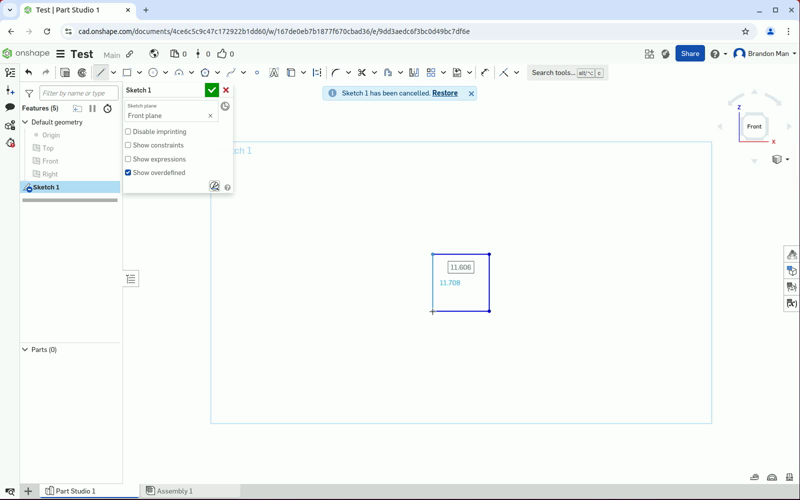
key(esc)
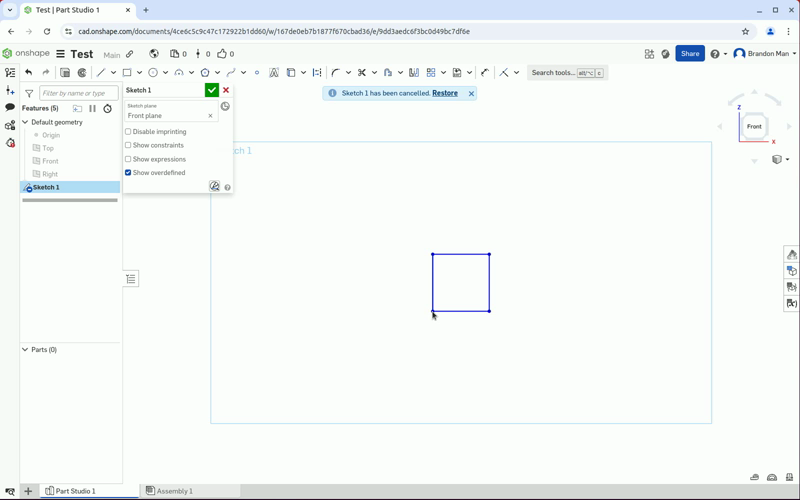
mouse_move(444, 266)
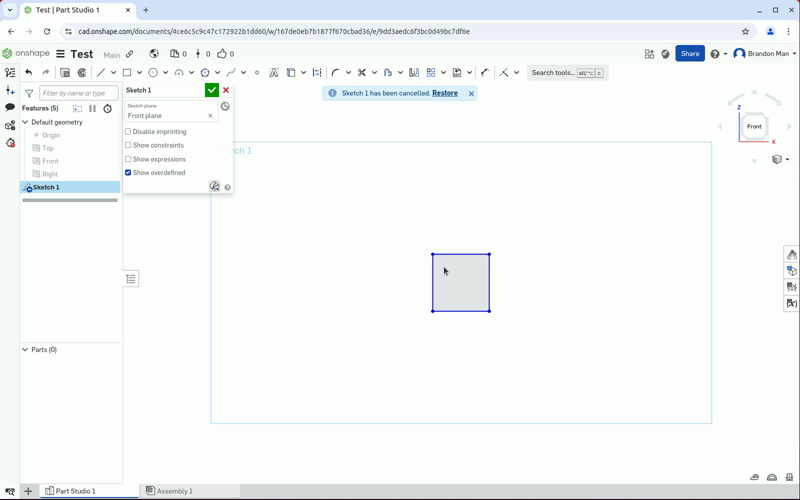
click(444, 266)
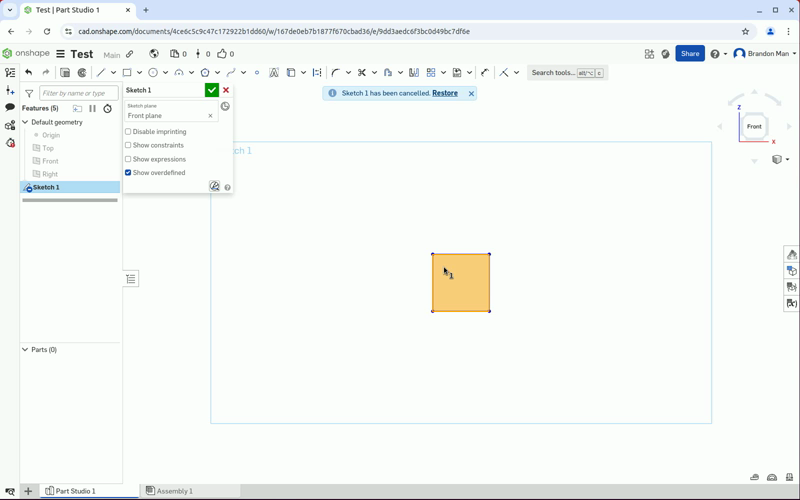
mouse_move(73, 352)
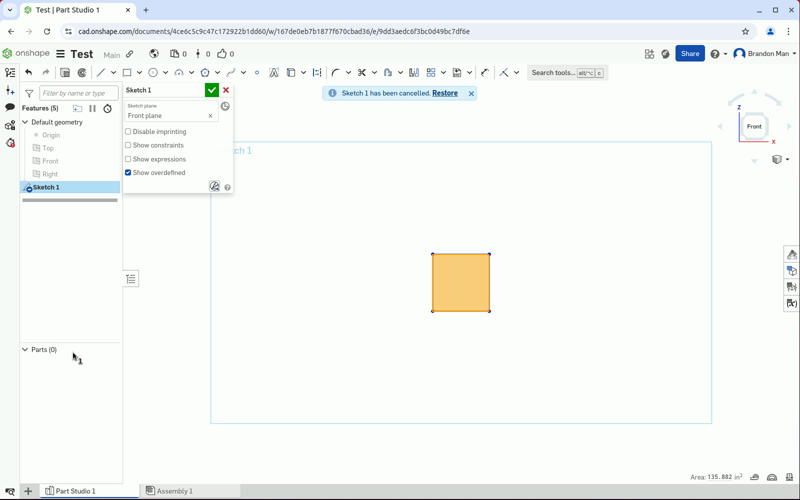
key(shift+y)
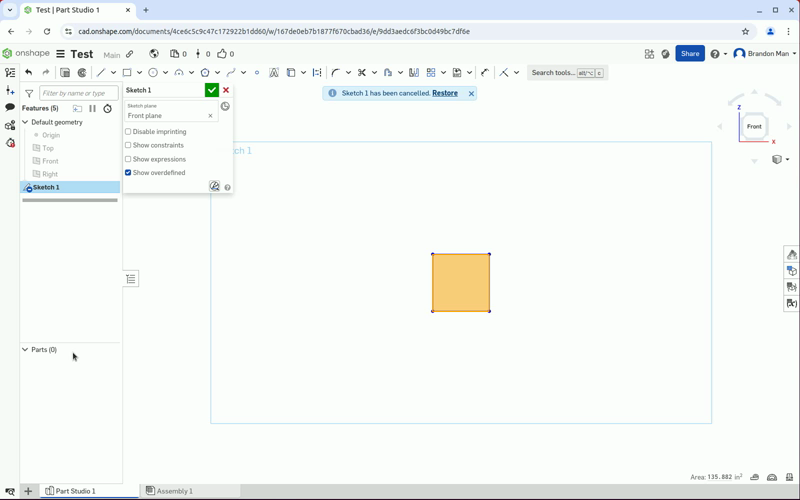
key(shift+e)
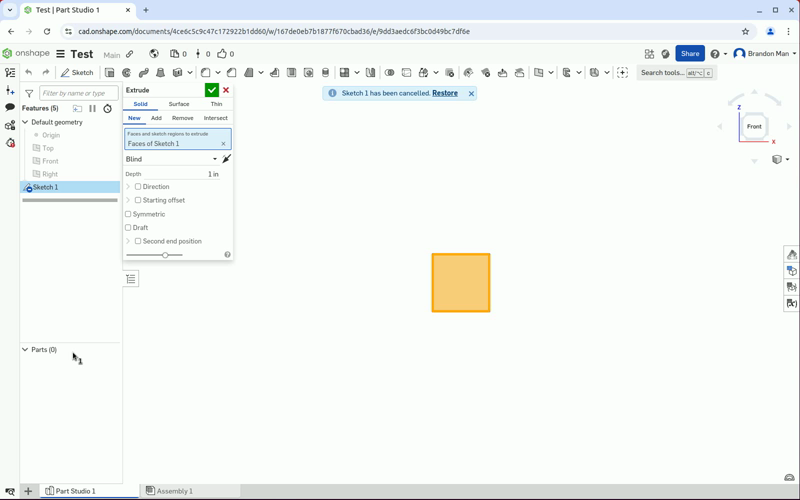
mouse_move(143, 106)
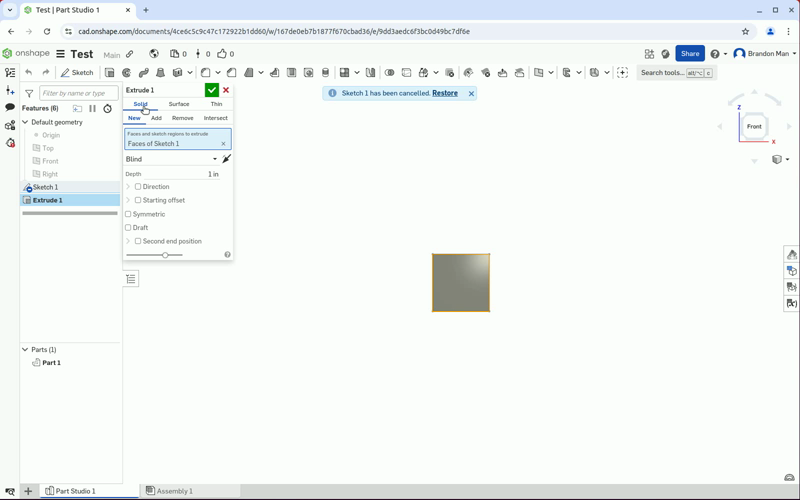
click(143, 106)
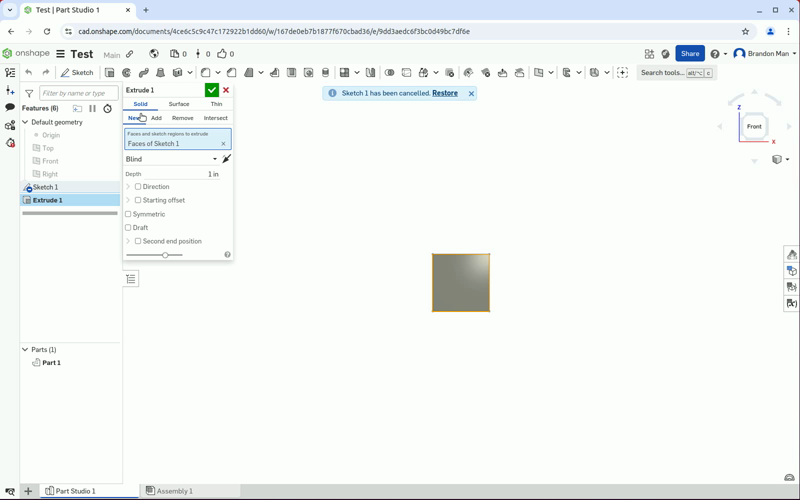
mouse_move(137, 120)
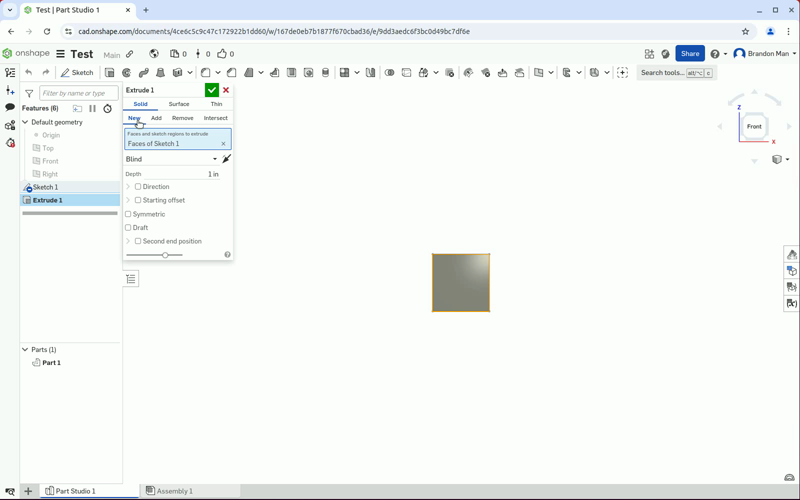
click(137, 120)
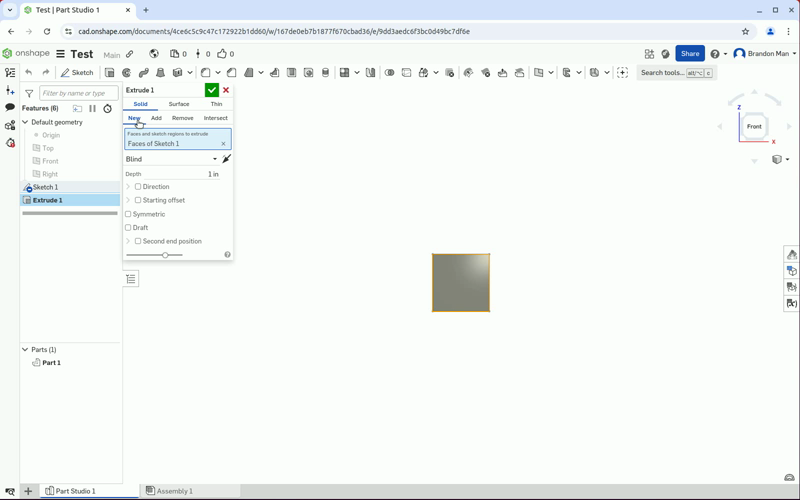
key(tab, 4)
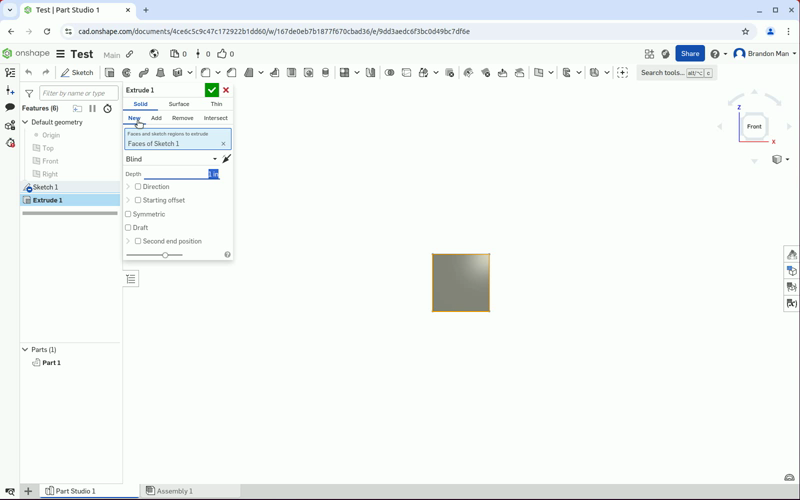
text(11.554)
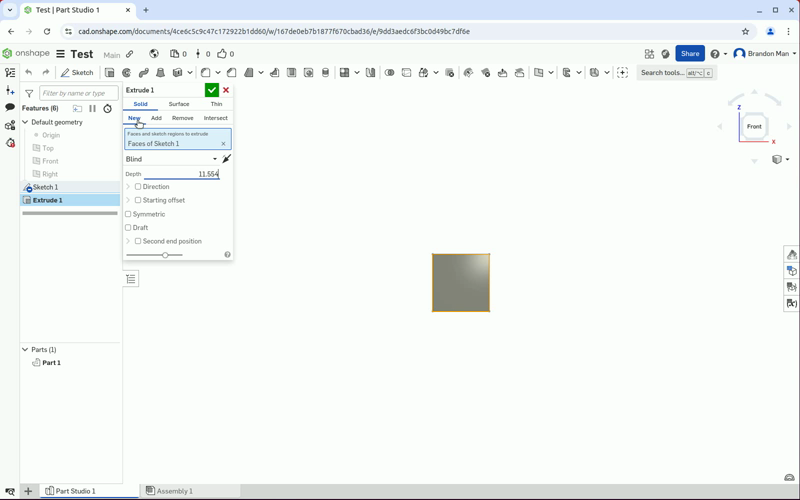
key(enter)
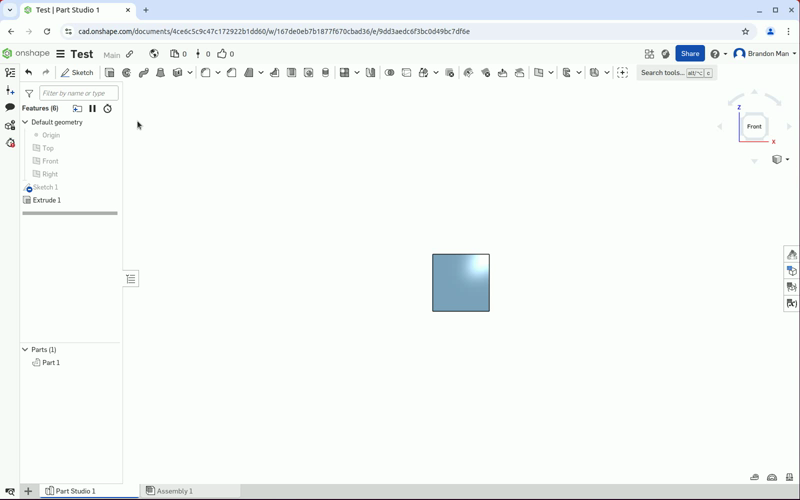
key(shift+h)
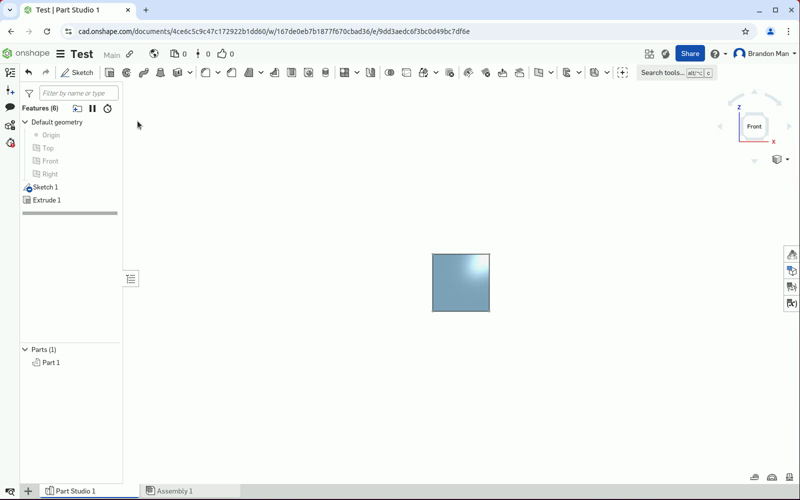
key(shift+h)
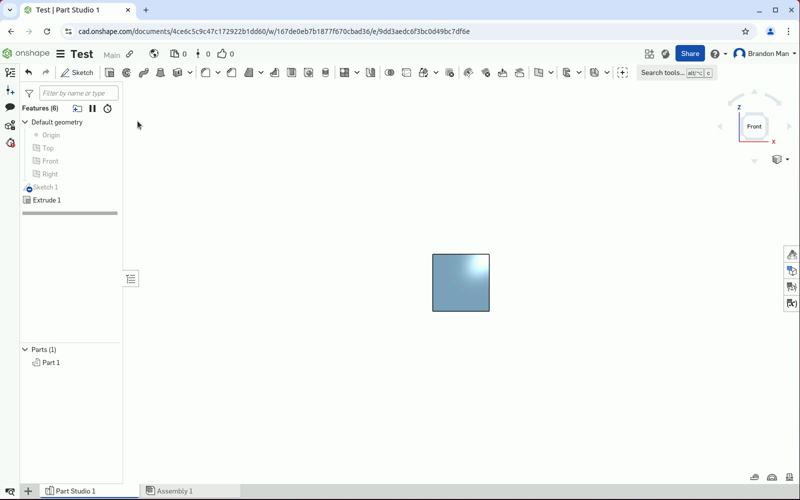
mouse_move(73, 189)
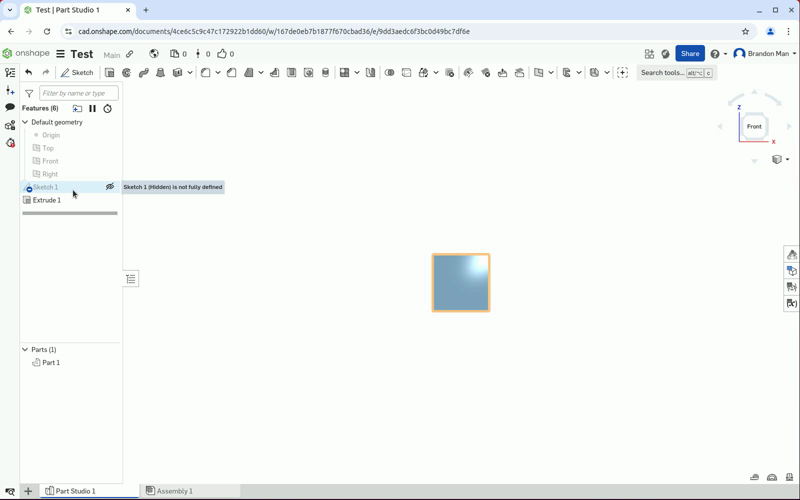
click(73, 189)
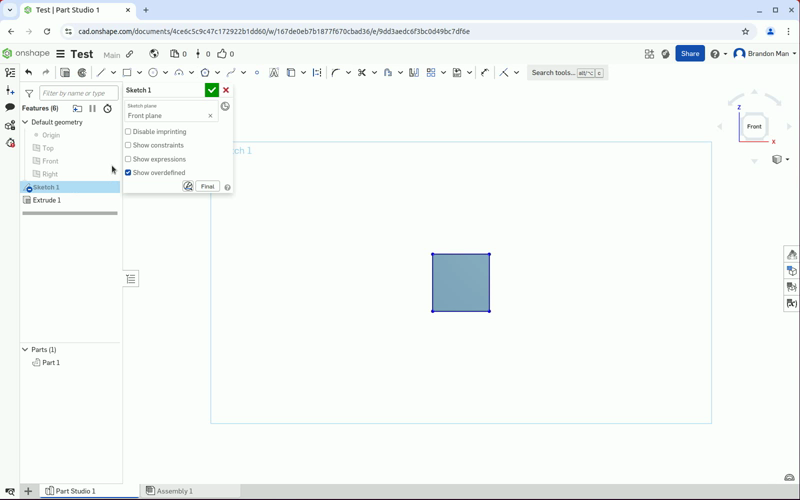
mouse_move(229, 92)
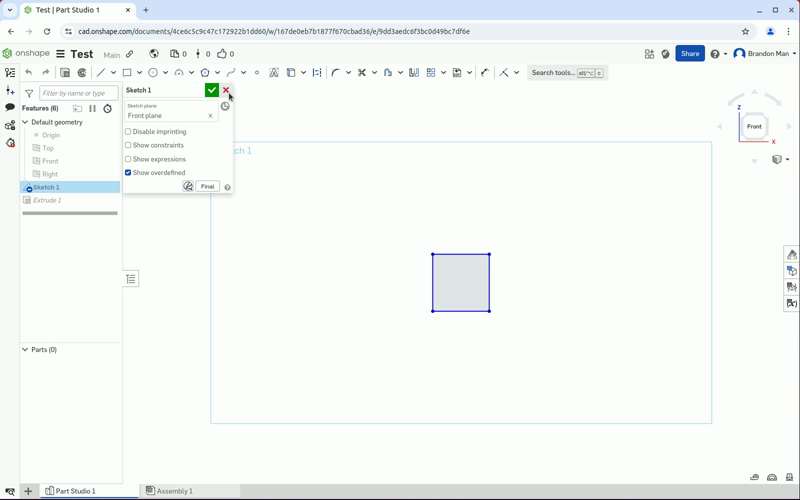
click(229, 92)
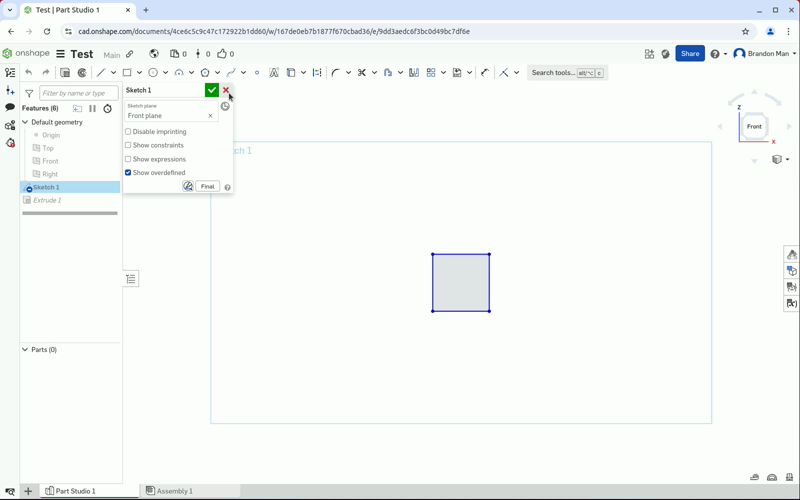
key(shift+s)
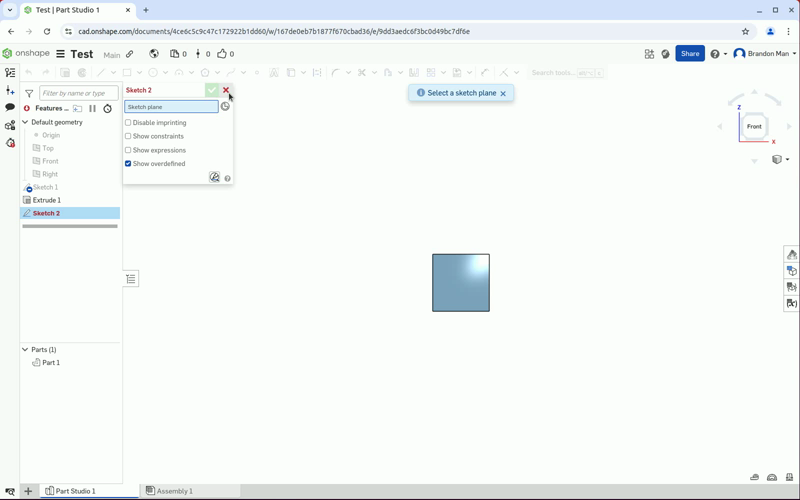
mouse_move(73, 163)
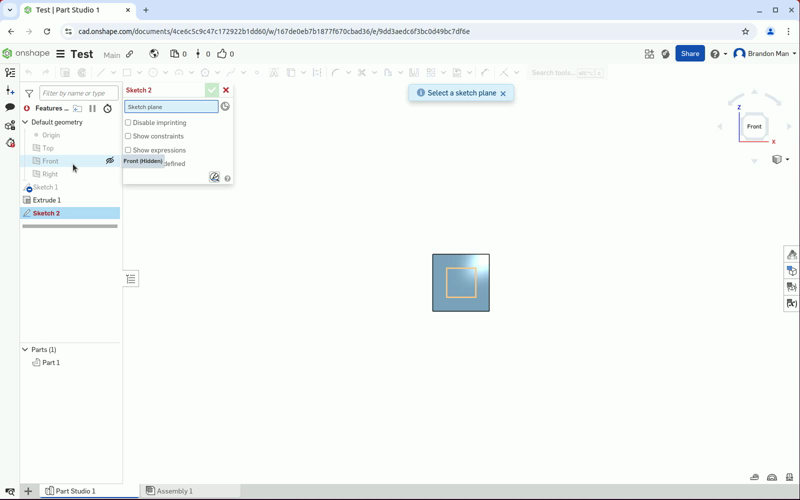
click(73, 163)
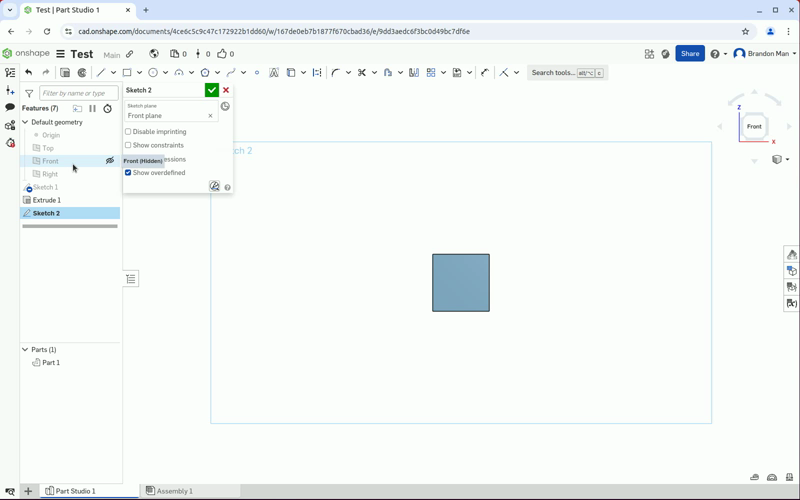
mouse_move(73, 352)
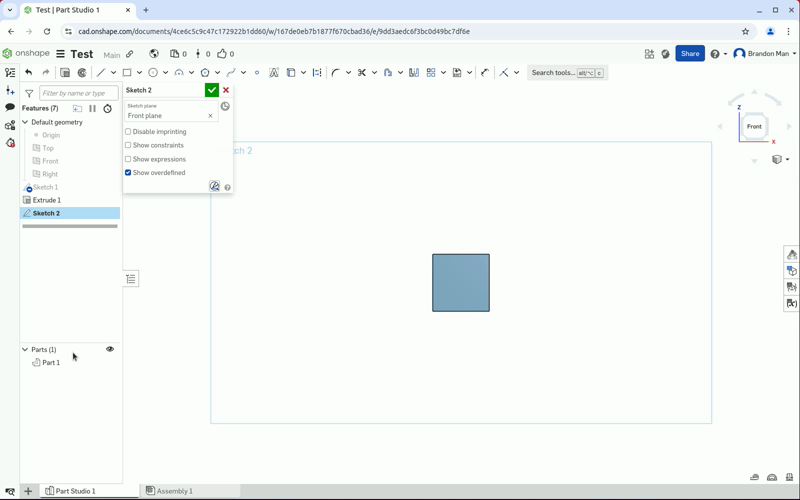
key(y)
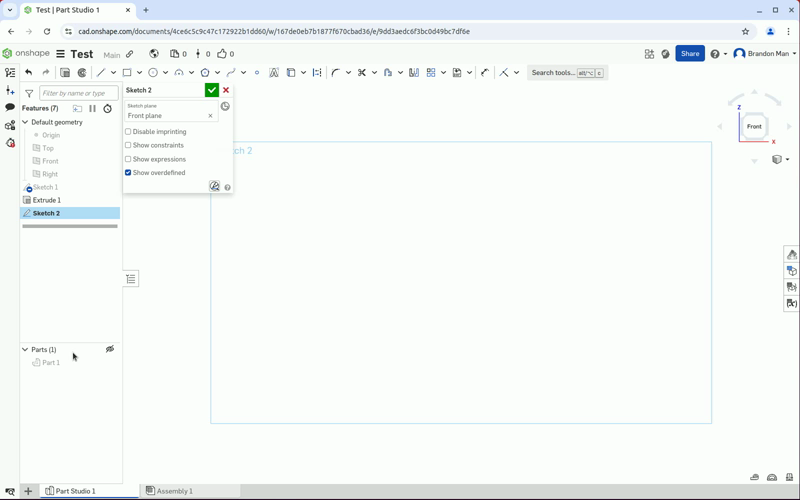
key(l)
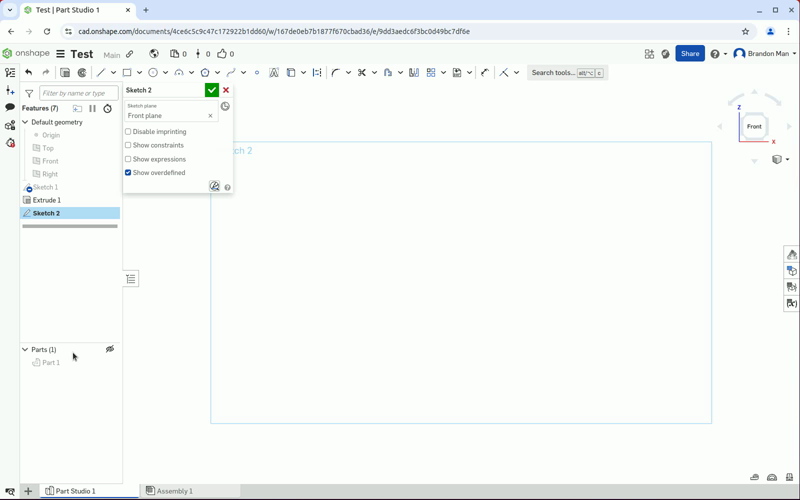
key_down(shift)
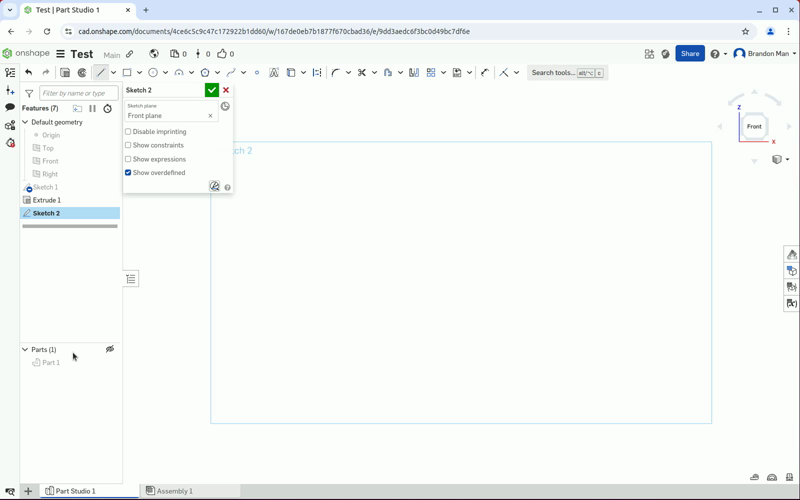
mouse_move(432, 367)
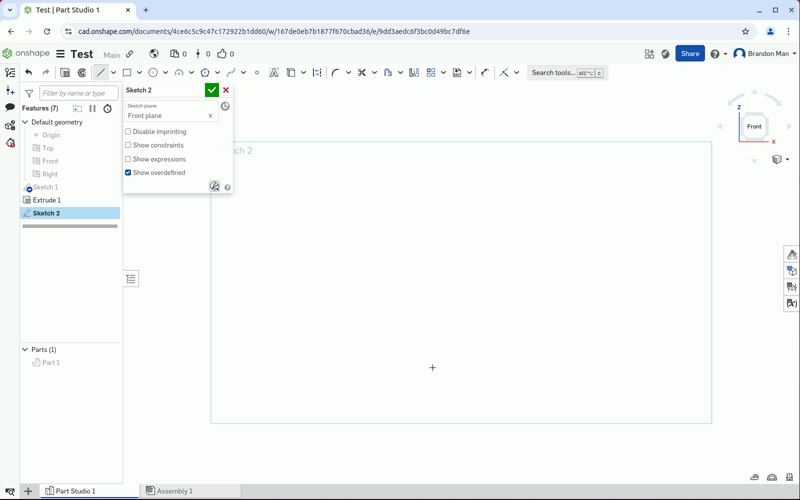
click(432, 367)
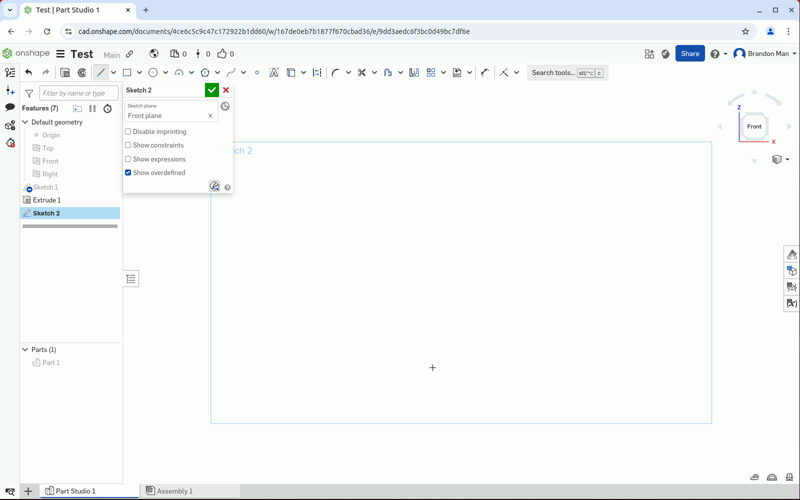
key_up(shift)
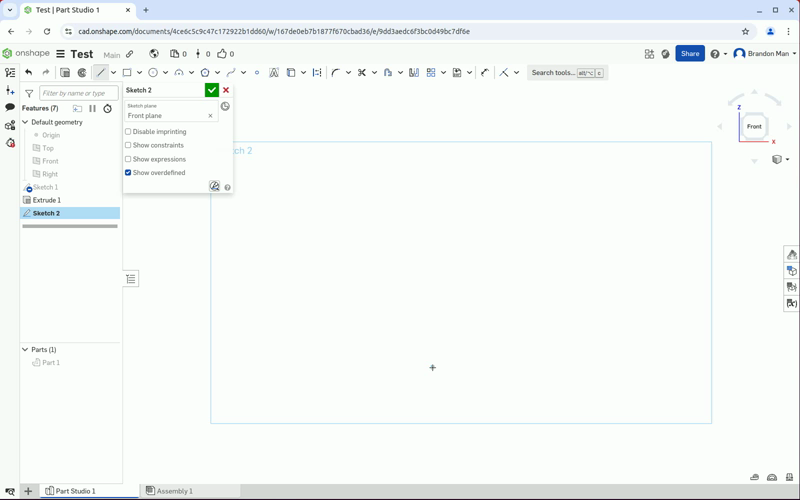
key_down(shift)
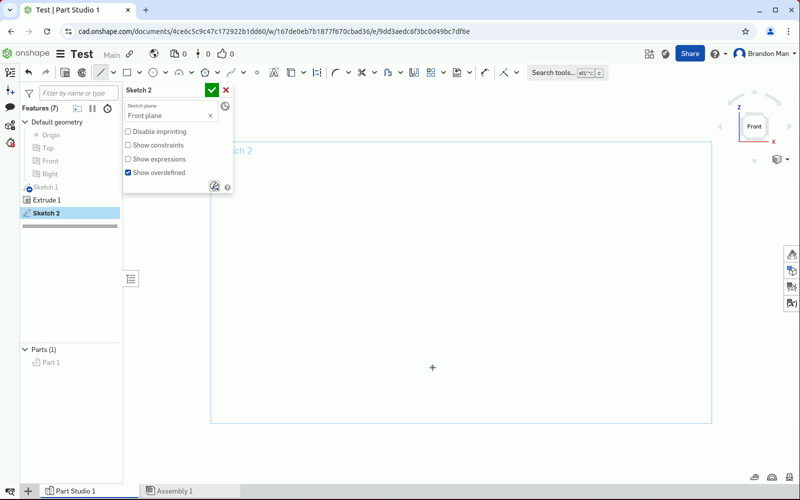
mouse_move(545, 367)
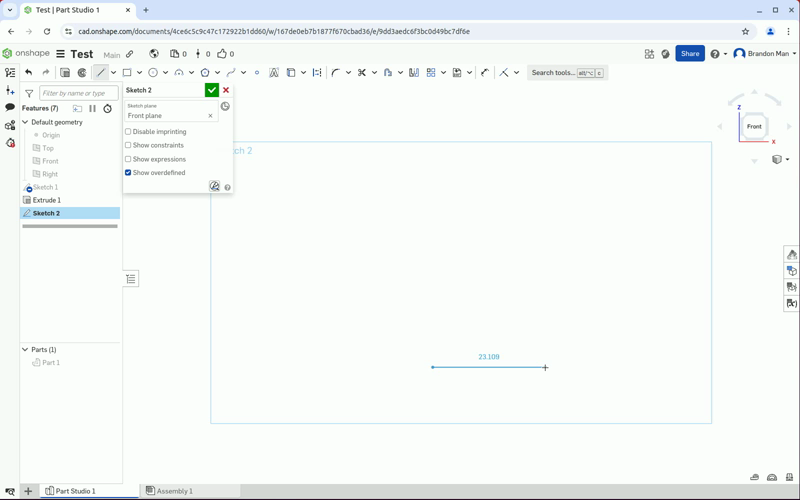
click(545, 367)
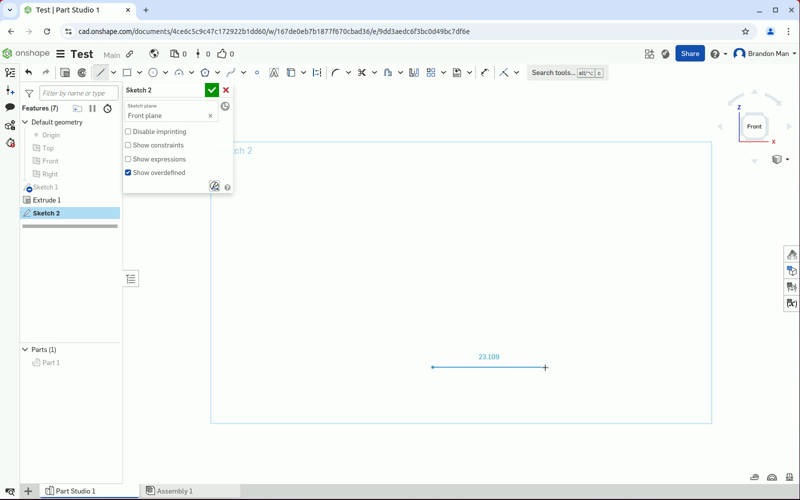
key_up(shift)
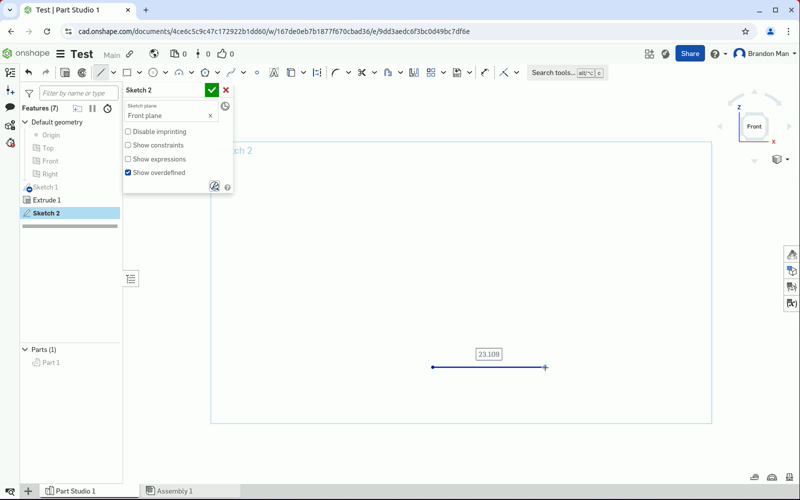
key_down(shift)
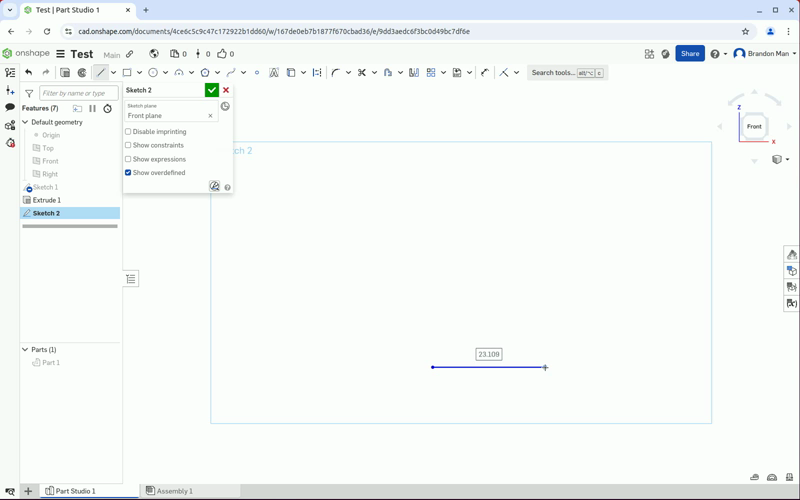
mouse_move(575, 367)
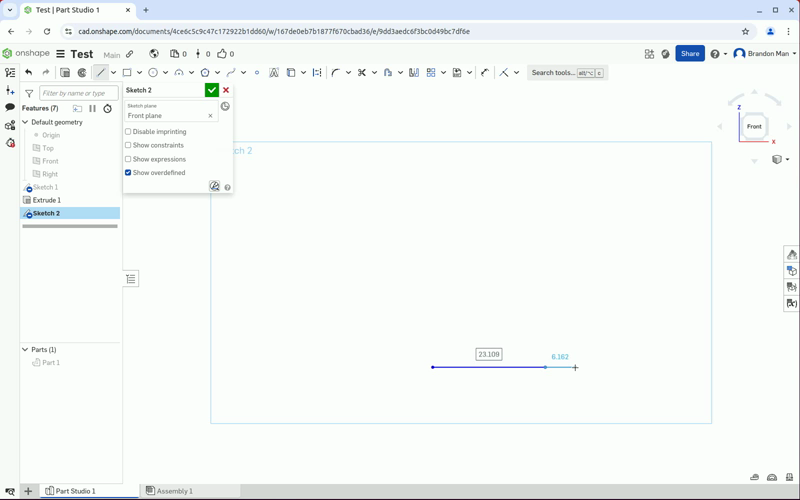
mouse_move(545, 310)
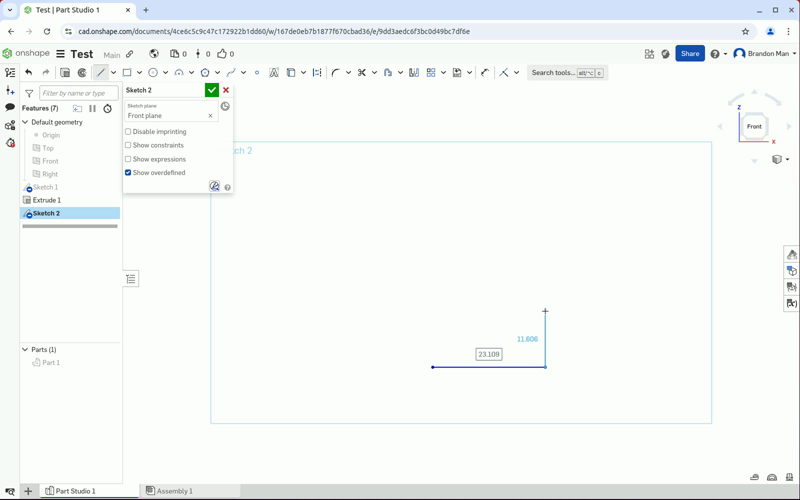
click(545, 310)
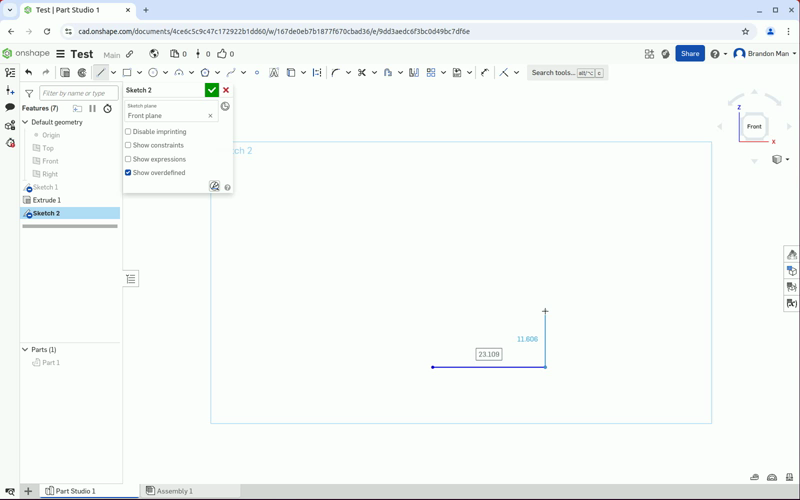
key_up(shift)
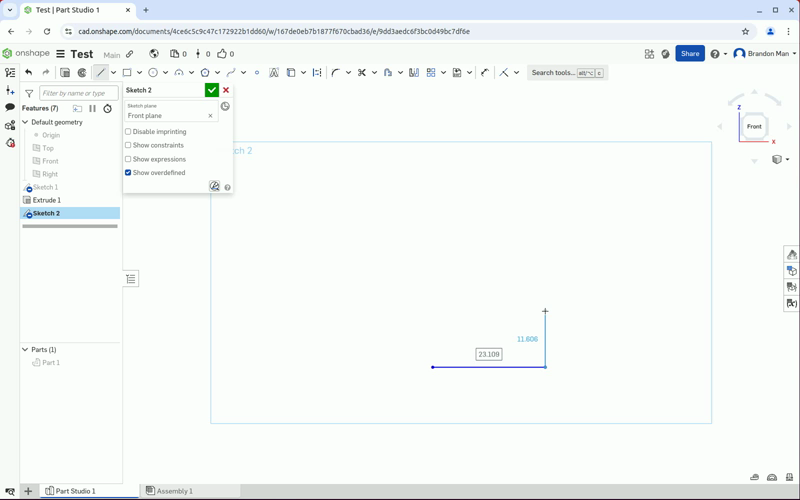
key_down(shift)
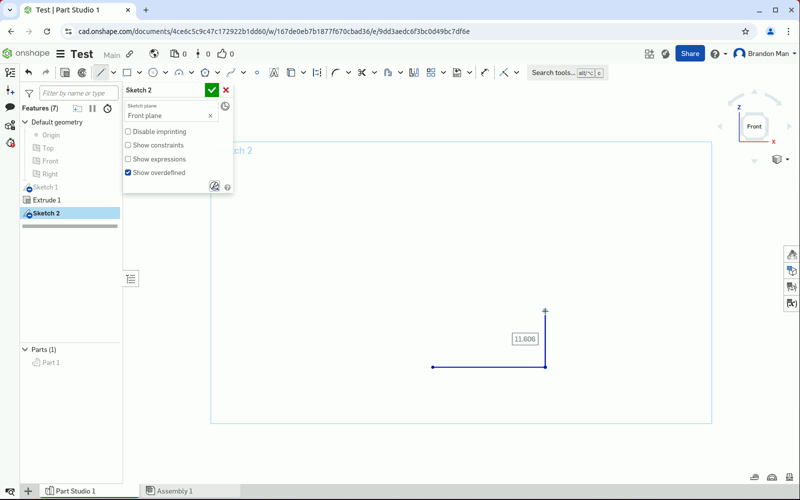
mouse_move(575, 310)
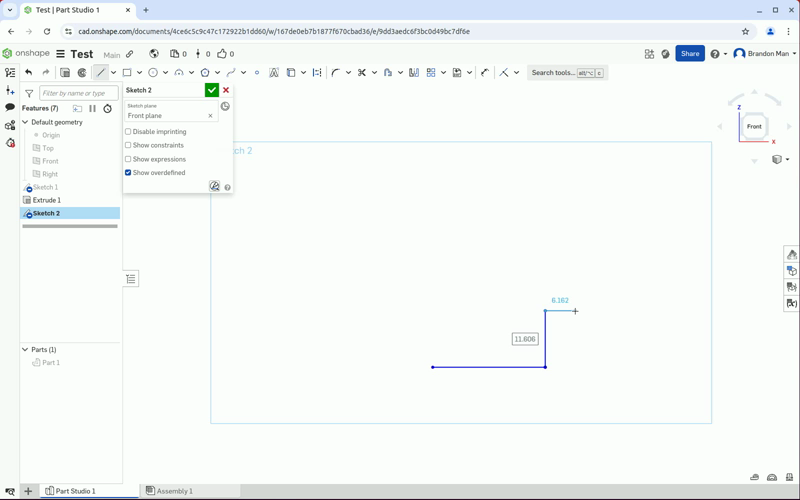
mouse_move(489, 310)
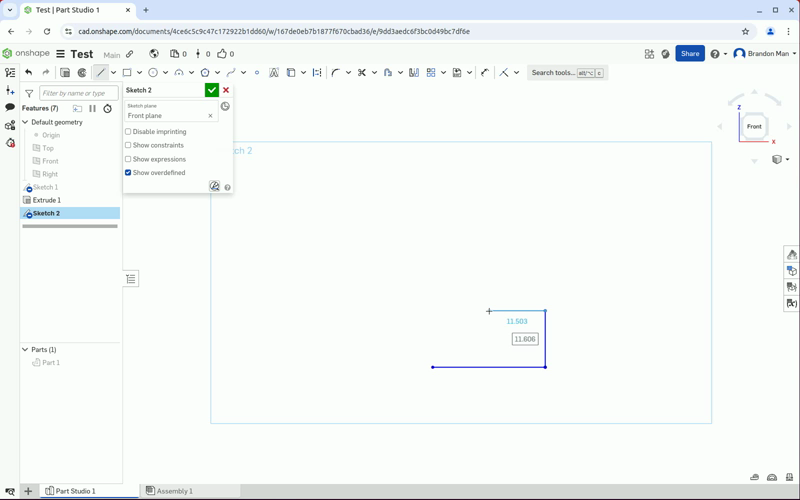
click(489, 310)
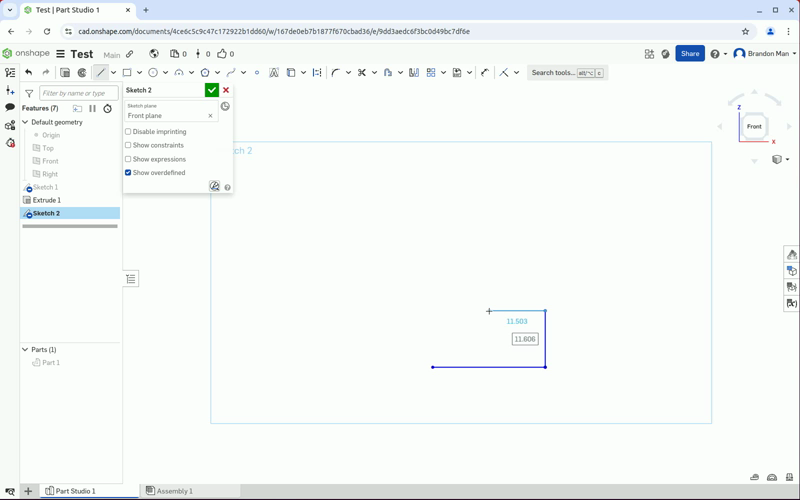
key_up(shift)
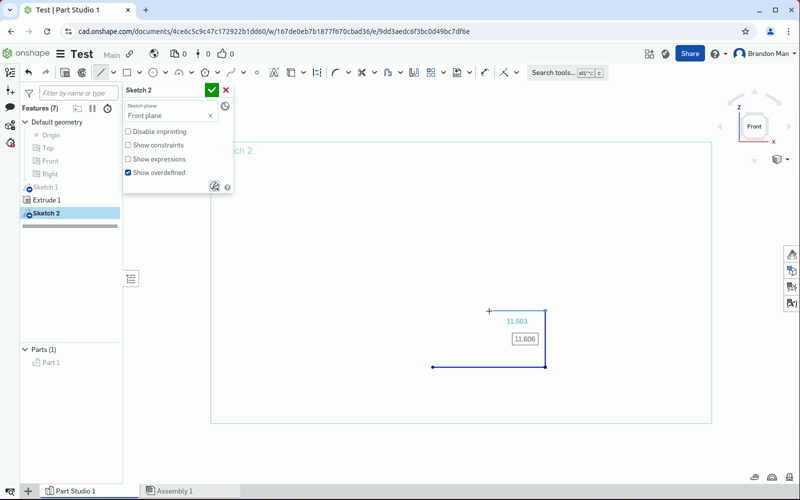
key_down(shift)
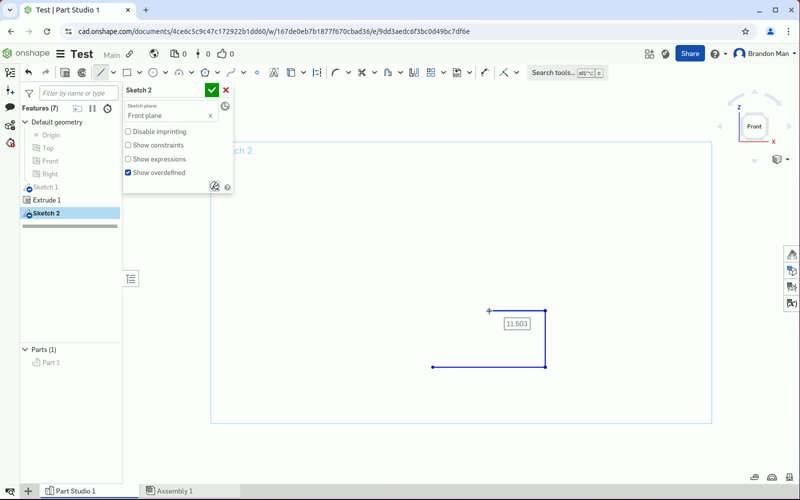
mouse_move(519, 310)
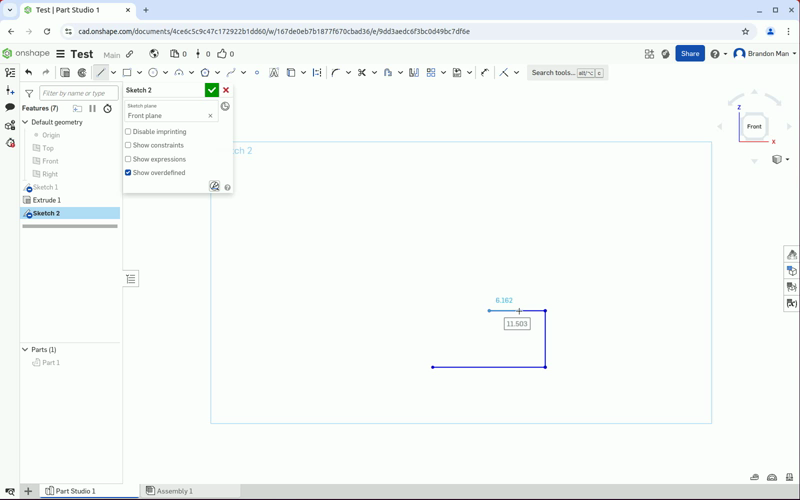
mouse_move(432, 310)
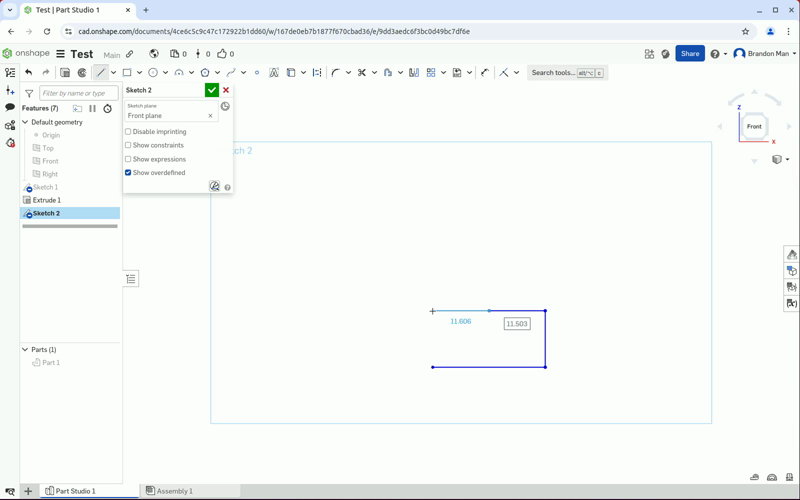
click(432, 310)
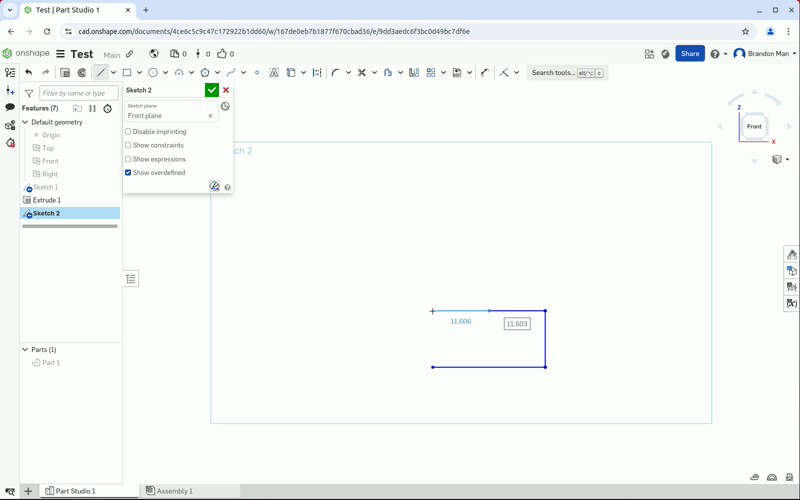
key_up(shift)
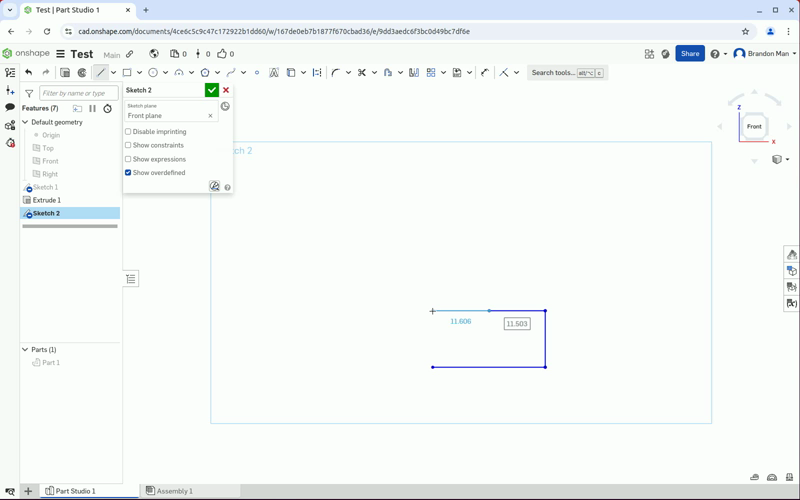
mouse_move(462, 310)
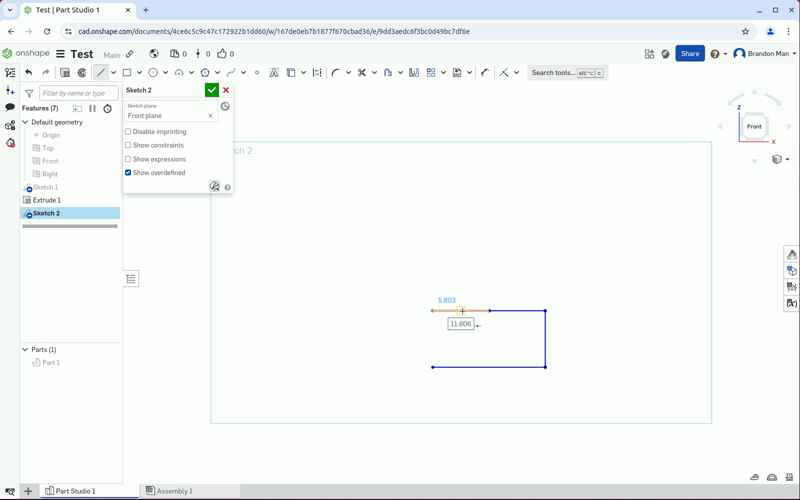
key_down(shift)
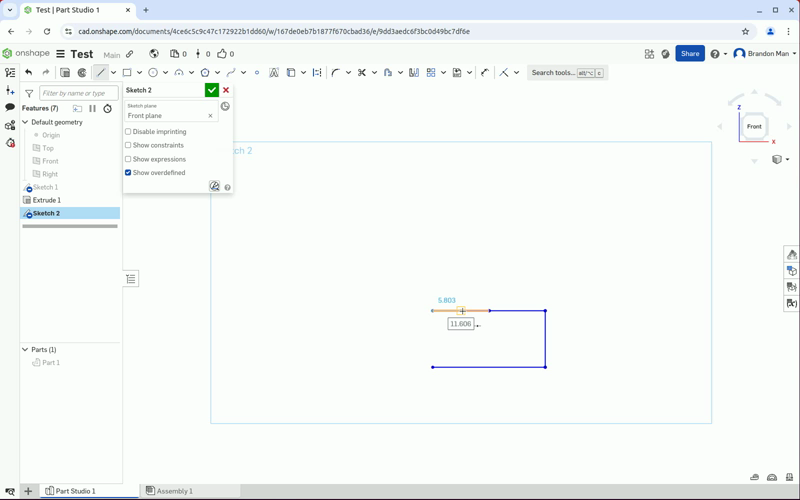
mouse_move(432, 367)
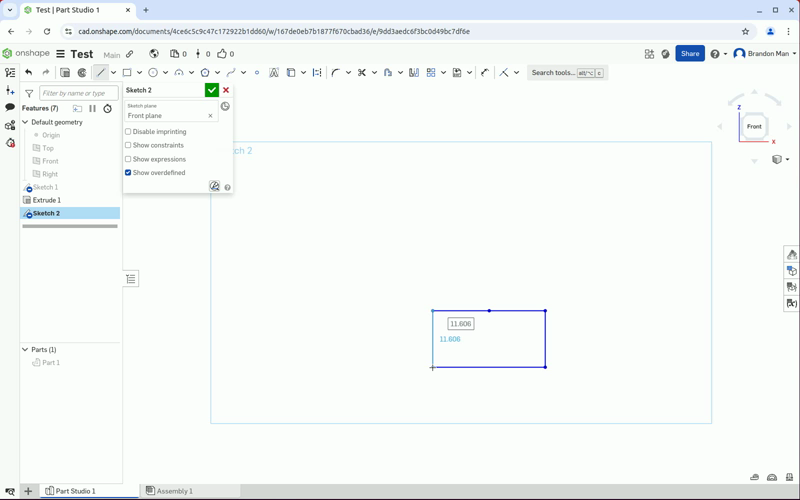
key_up(shift)
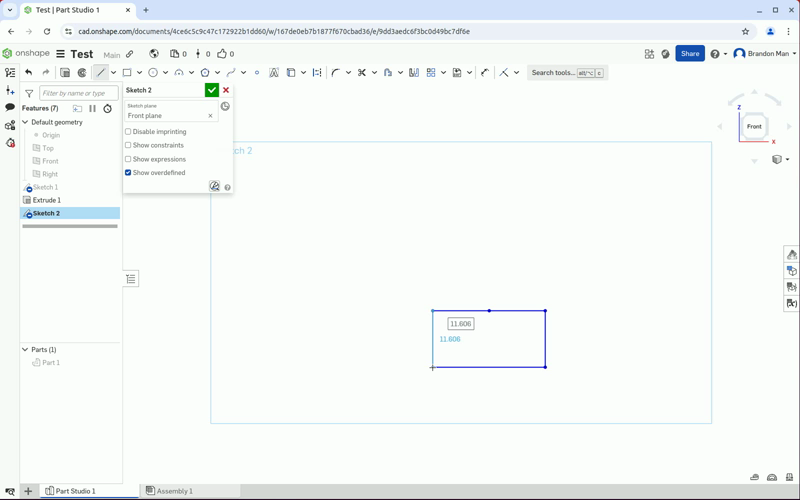
click(432, 367)
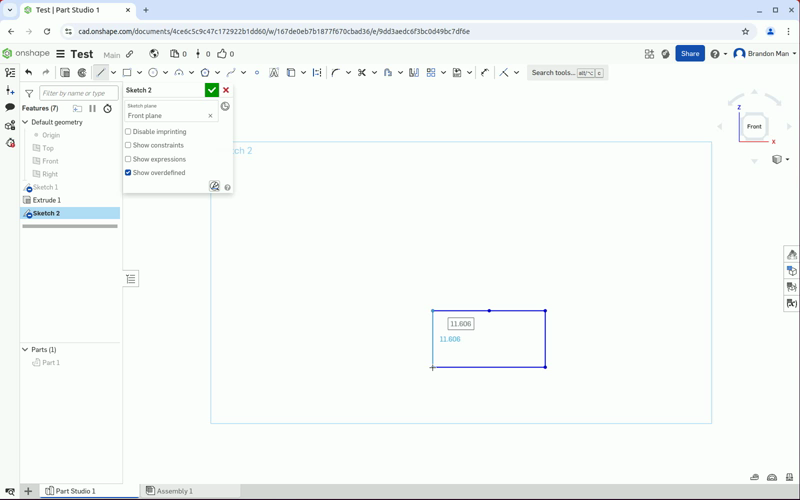
key(esc)
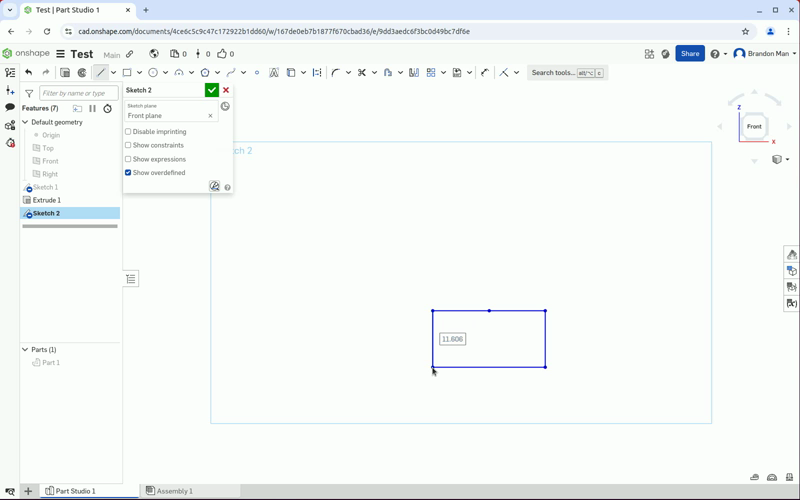
mouse_move(506, 350)
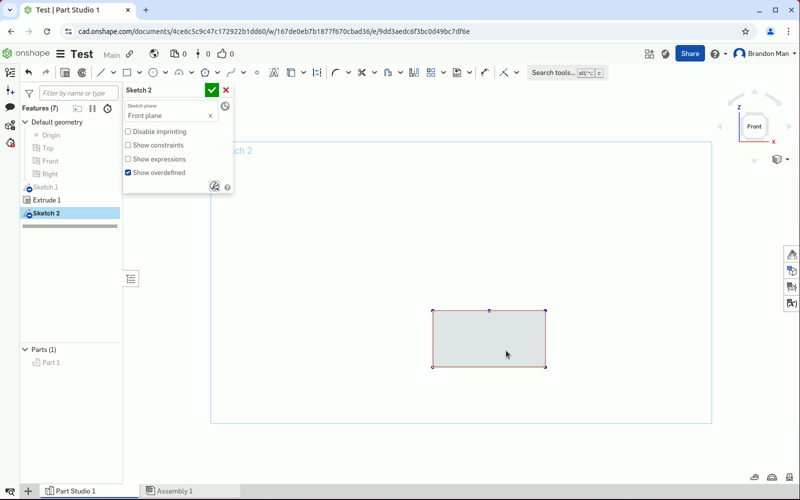
click(506, 350)
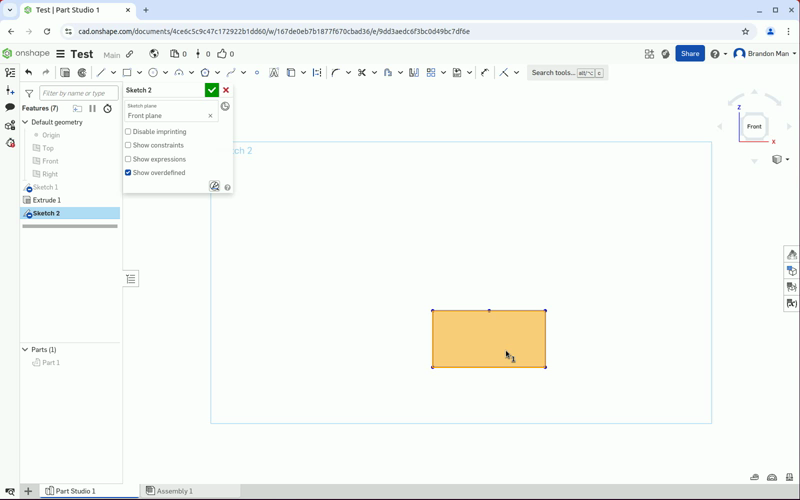
mouse_move(73, 352)
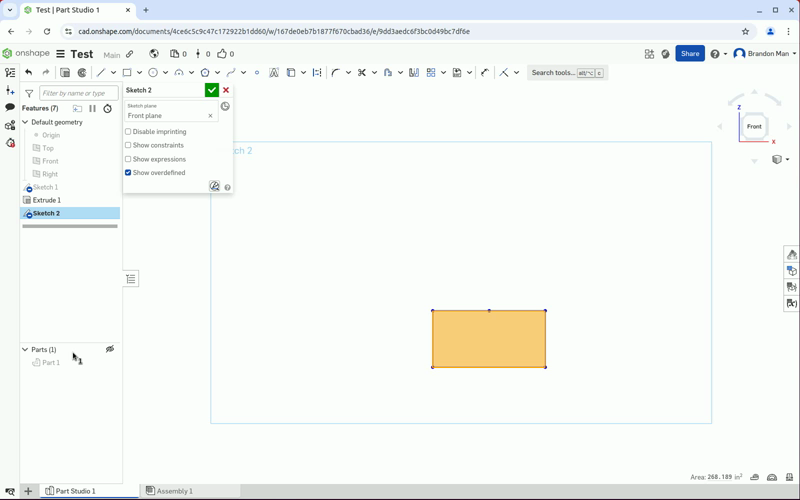
key(shift+y)
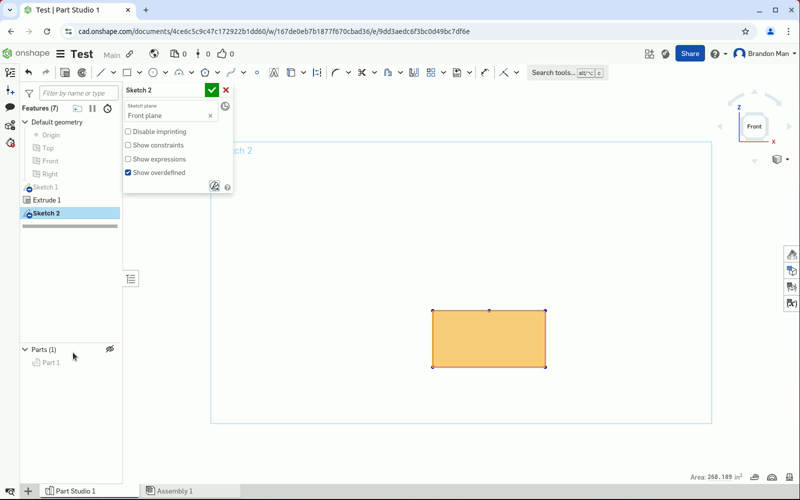
key(shift+e)
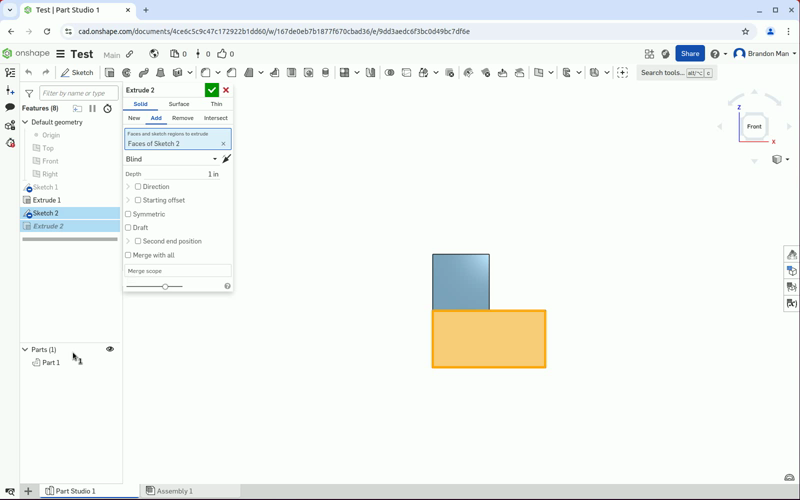
mouse_move(143, 106)
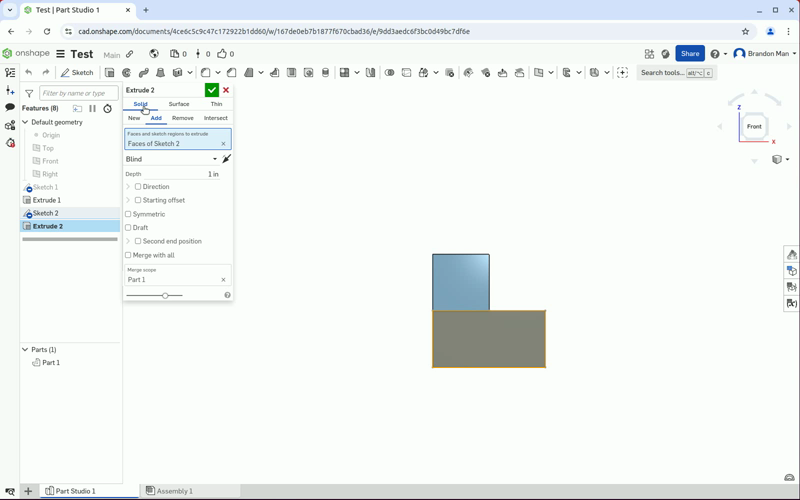
click(143, 106)
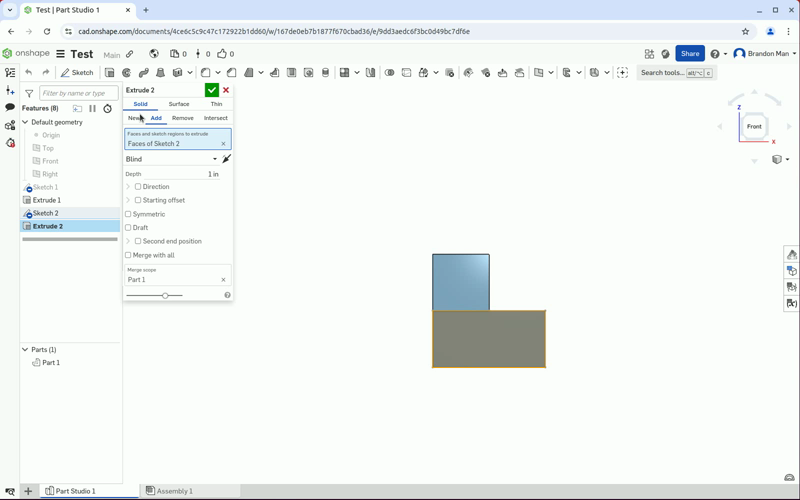
mouse_move(137, 120)
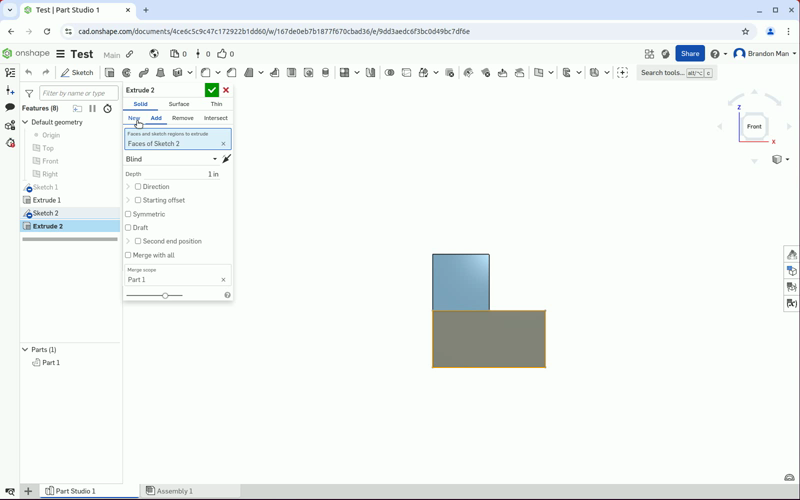
click(137, 120)
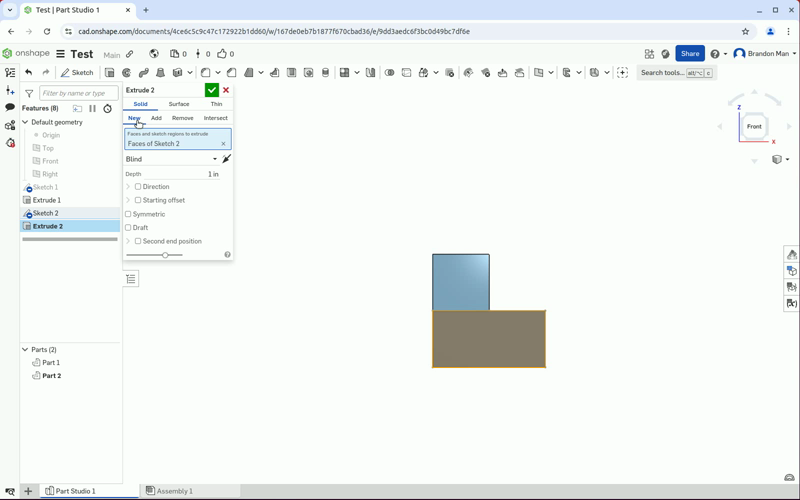
key(tab, 4)
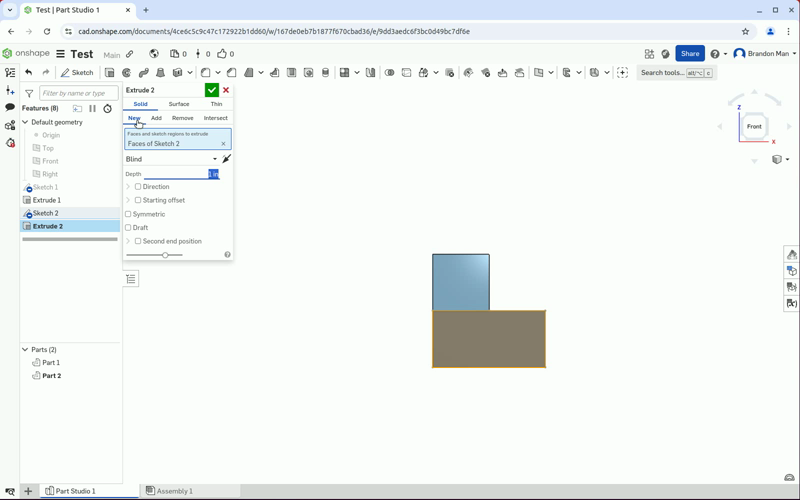
text(11.554)
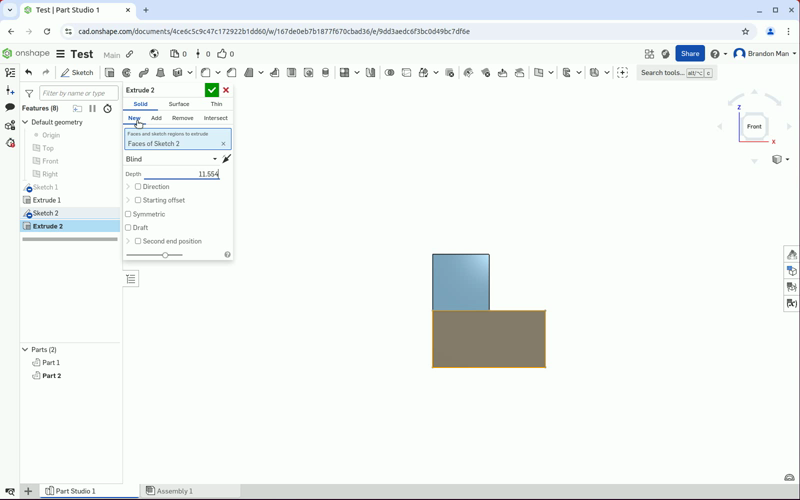
key(enter)
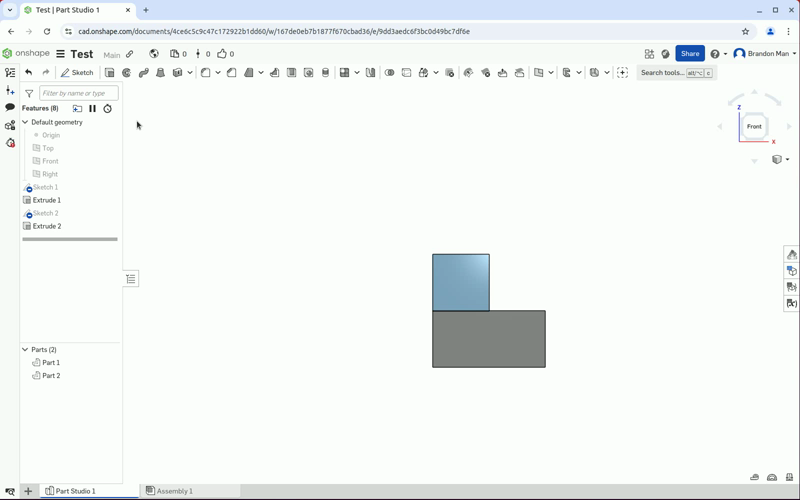
key(shift+h)
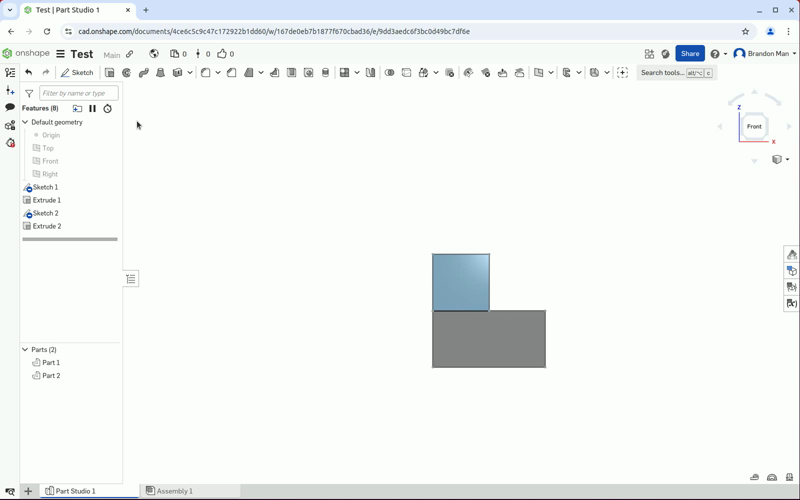
key(shift+h)
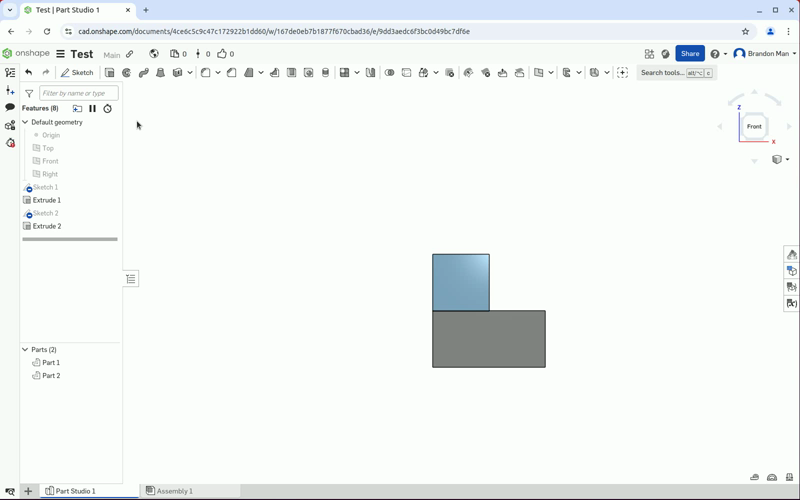
mouse_move(73, 189)
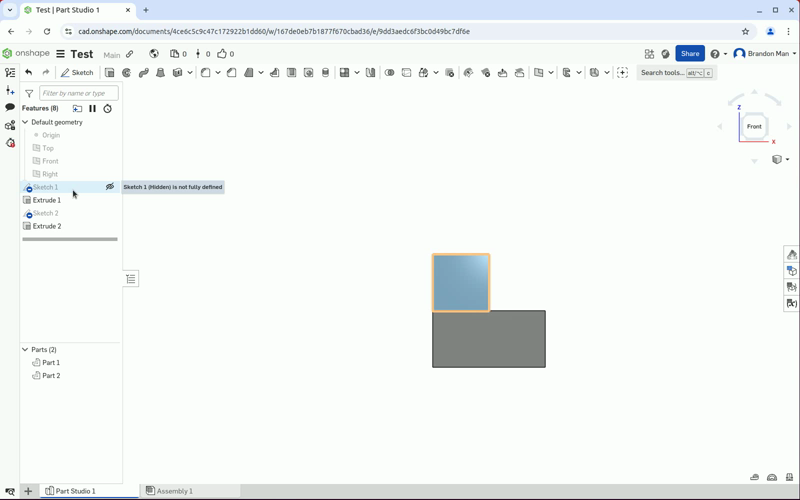
click(73, 189)
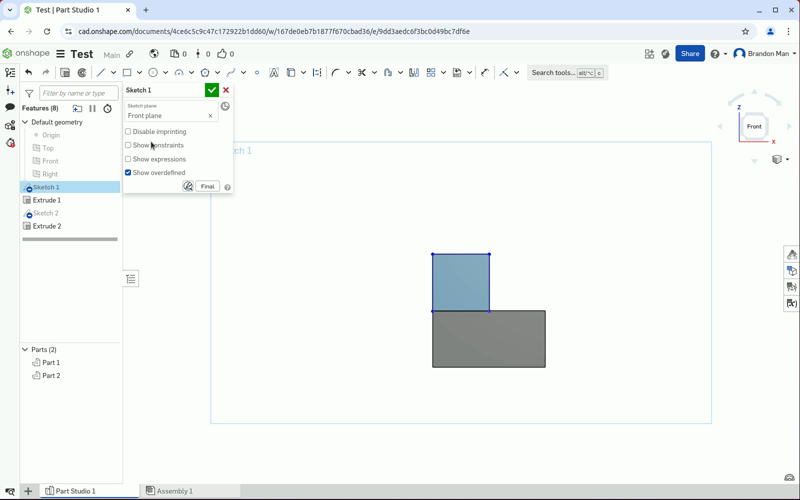
mouse_move(229, 92)
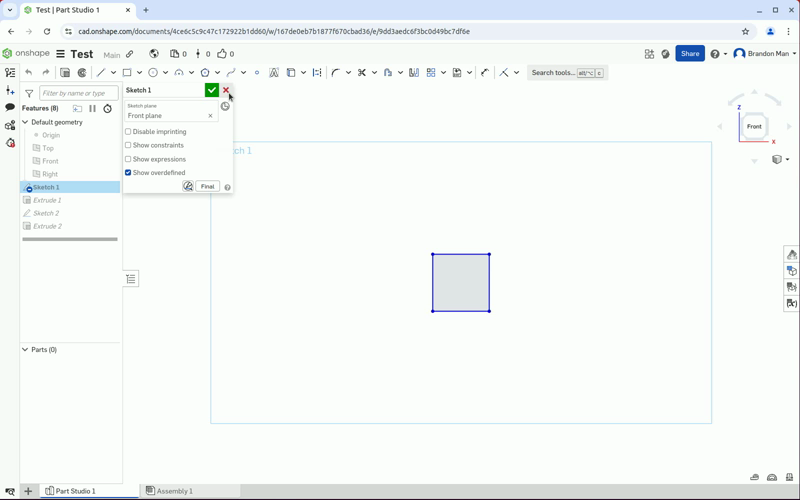
click(229, 92)
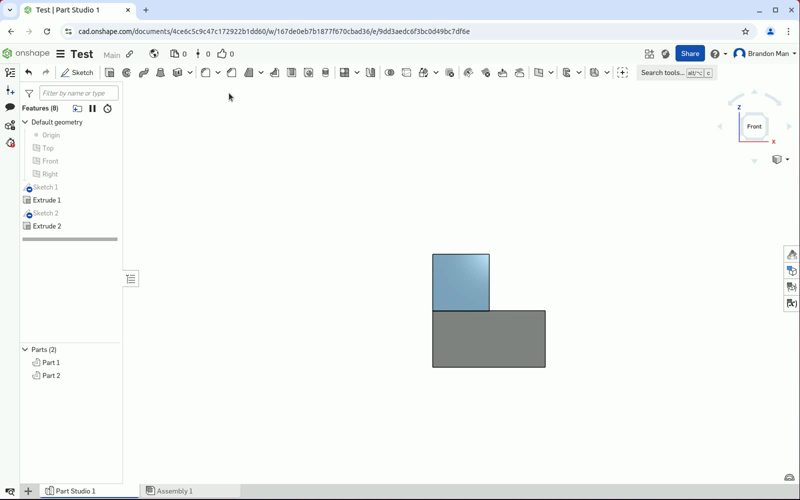
mouse_move(541, 75)
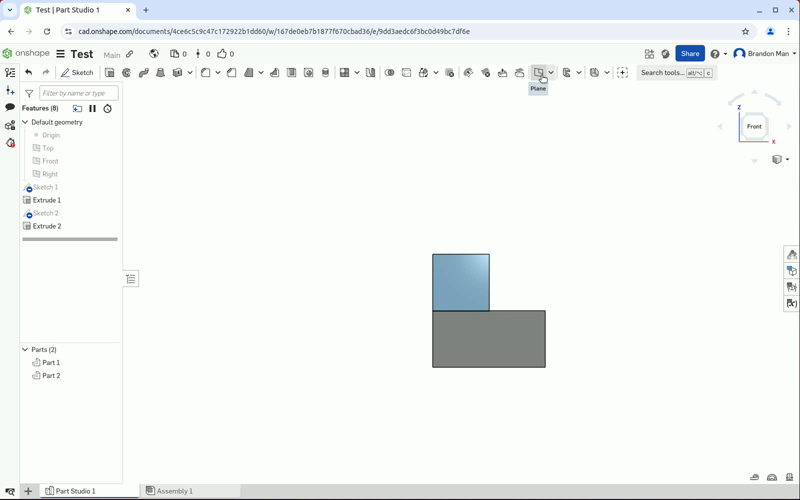
click(541, 75)
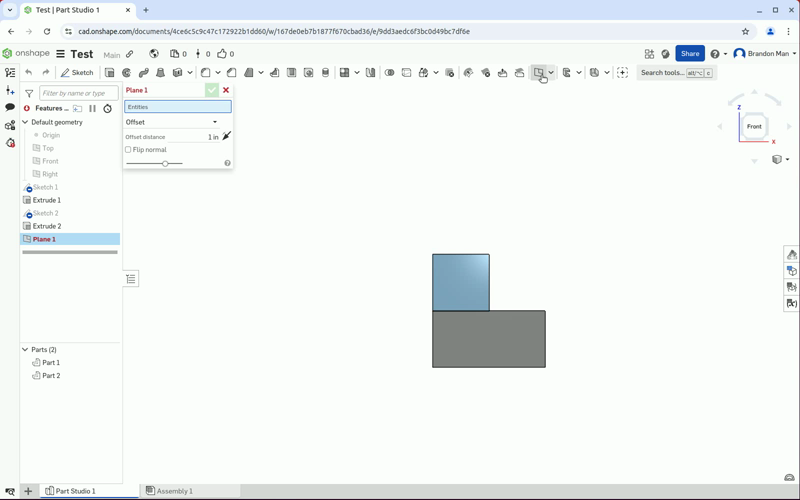
mouse_move(73, 163)
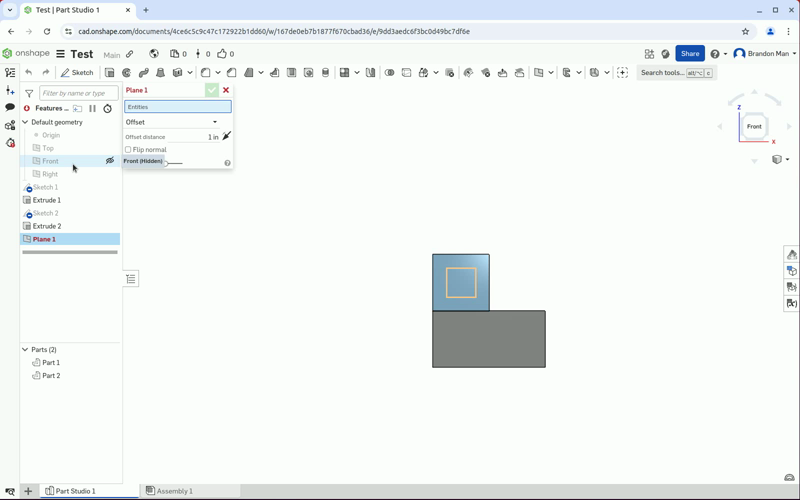
click(73, 163)
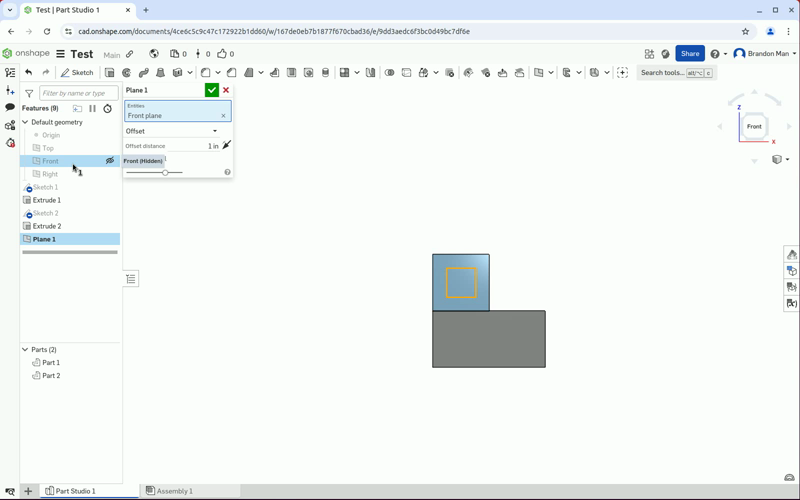
key(tab, 2)
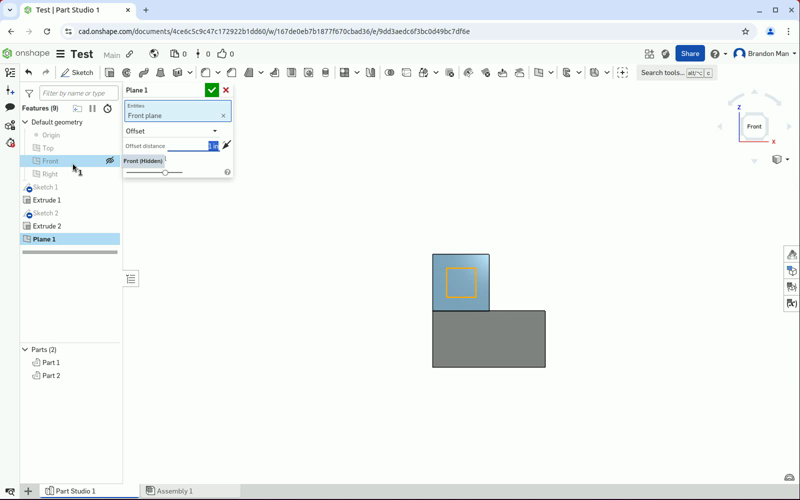
text(11.554)
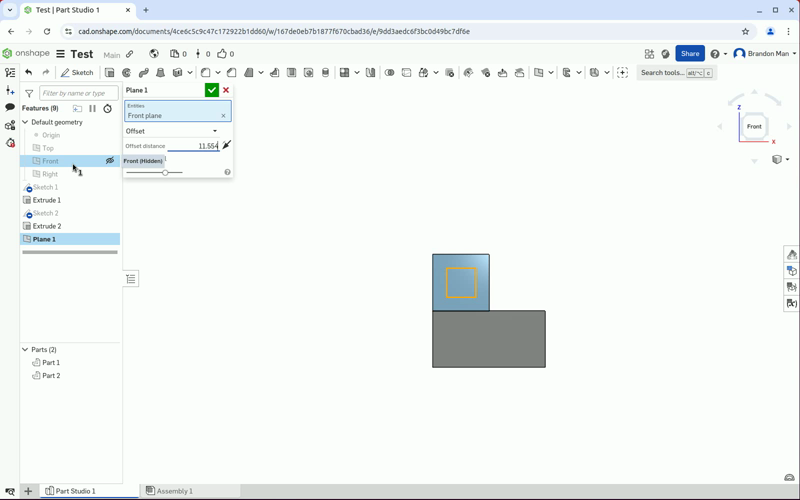
key(enter, 2)
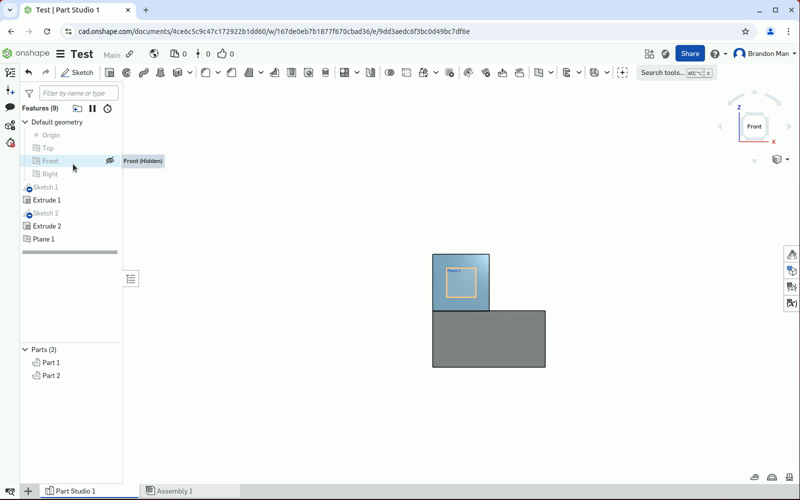
key(shift+s)
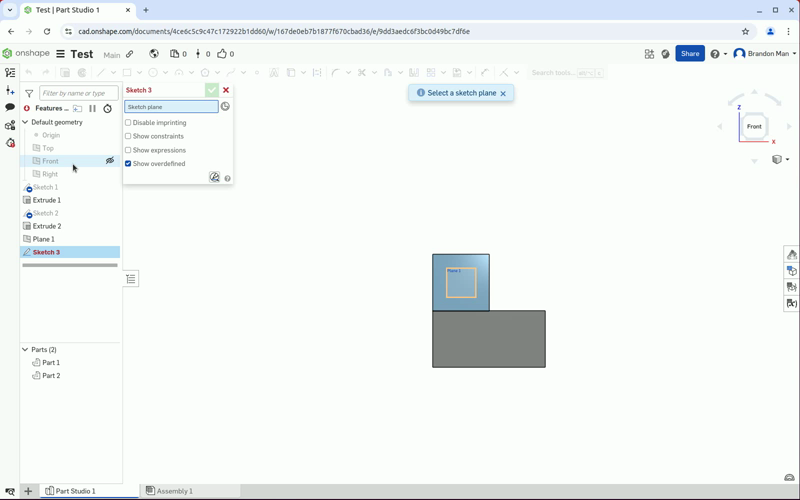
mouse_move(73, 241)
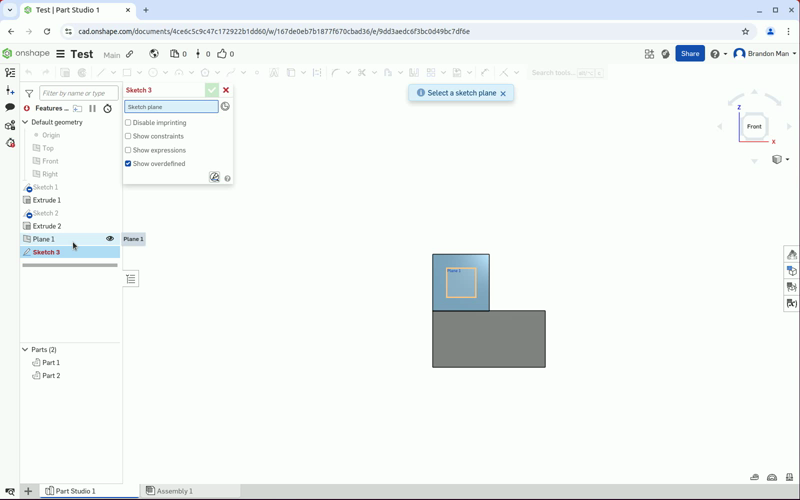
click(73, 241)
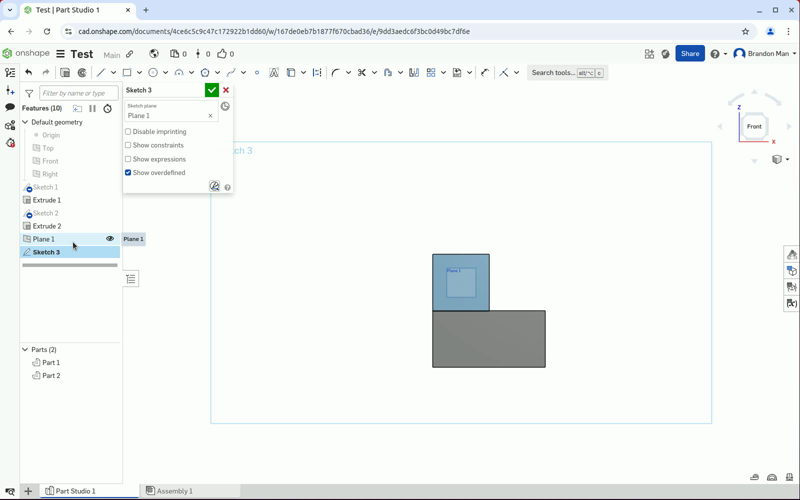
mouse_move(73, 352)
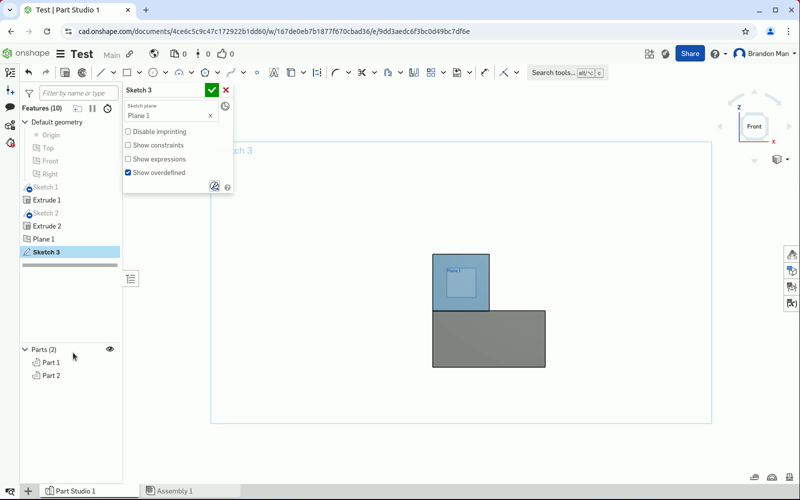
key(y)
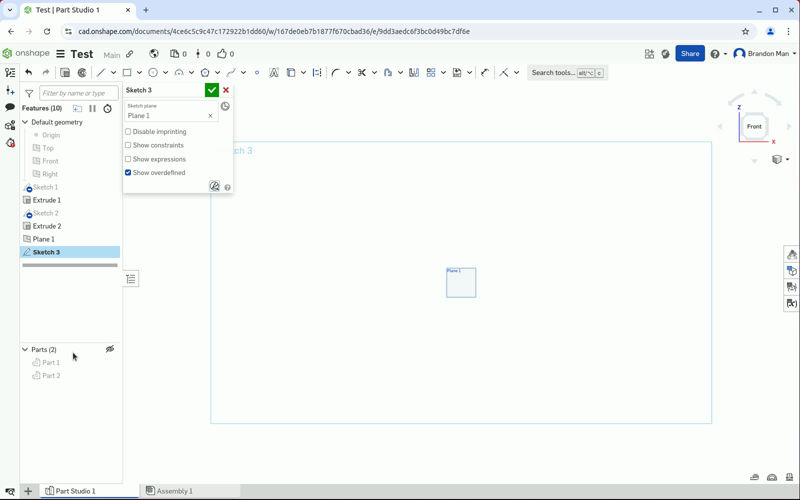
key(l)
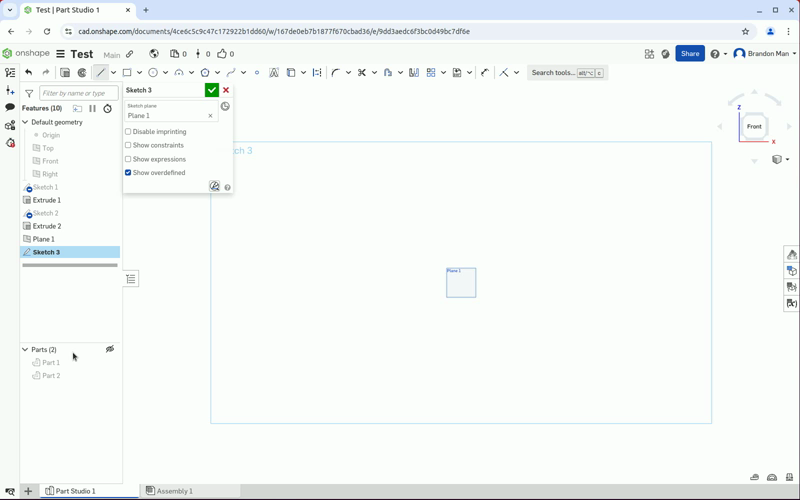
key_down(shift)
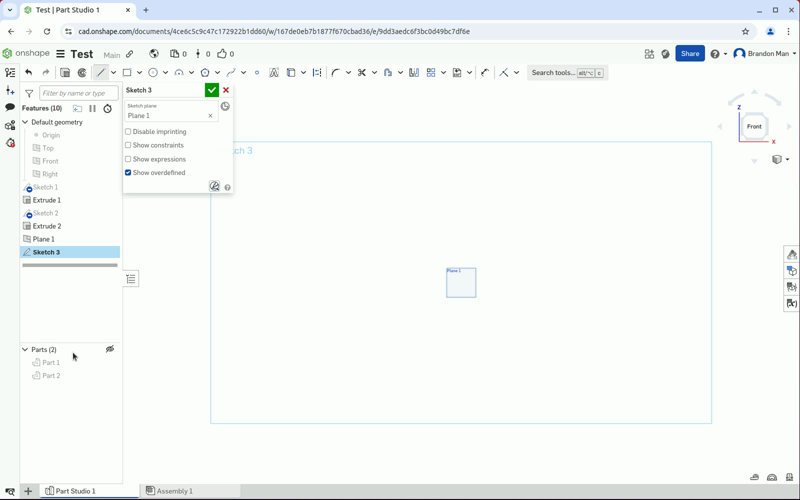
mouse_move(432, 367)
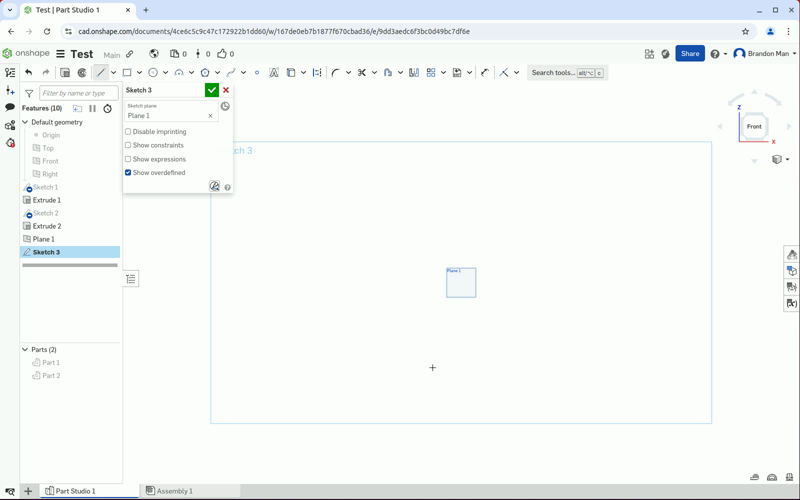
click(432, 367)
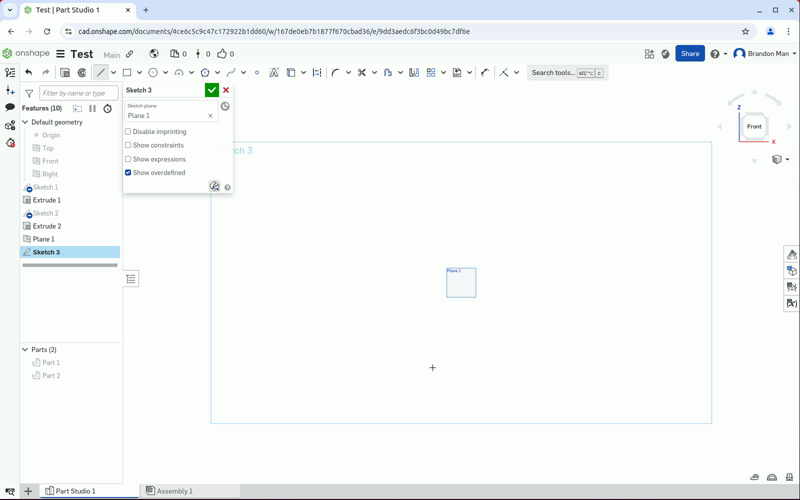
key_up(shift)
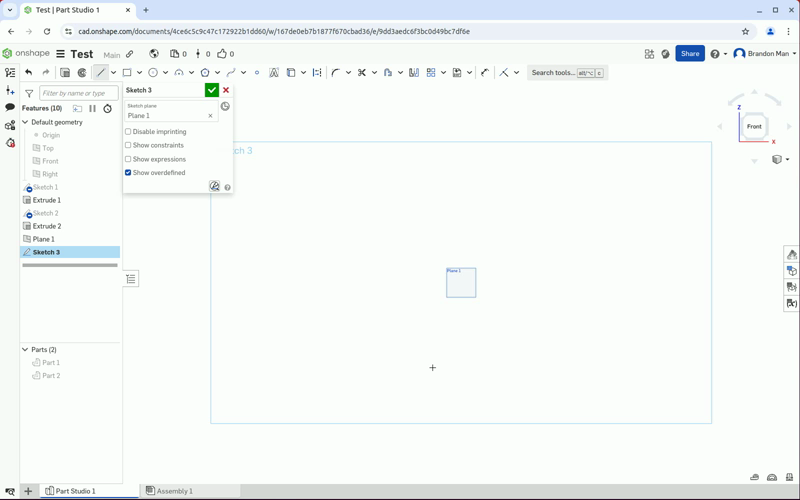
key_down(shift)
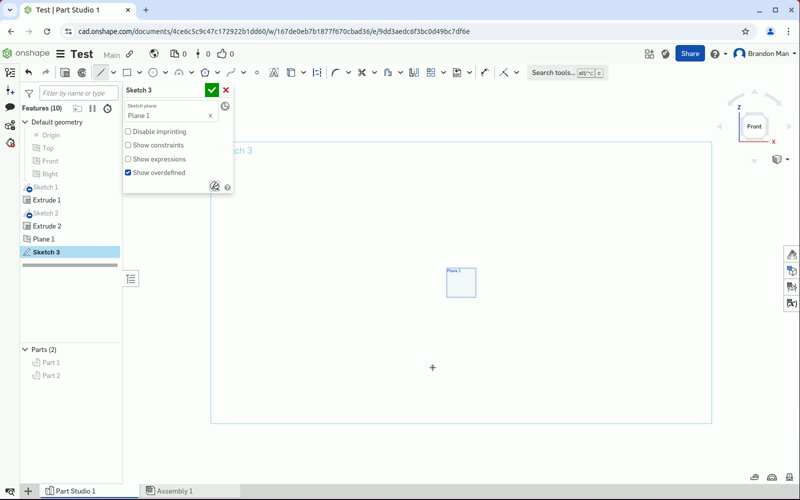
mouse_move(462, 367)
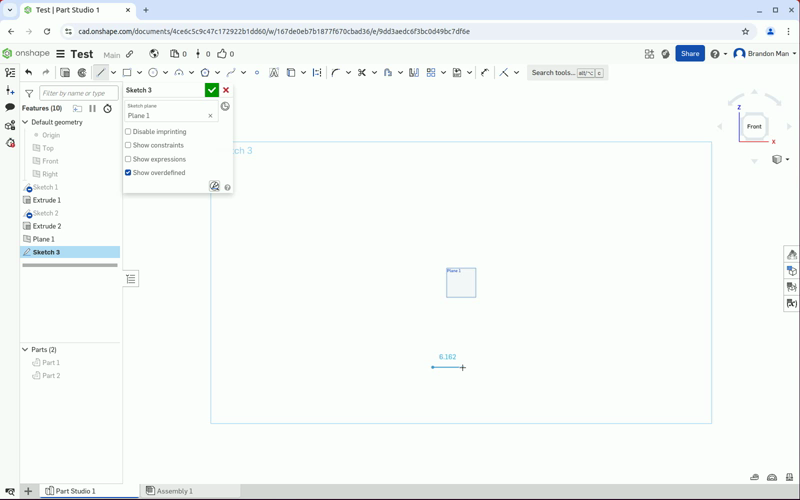
mouse_move(489, 367)
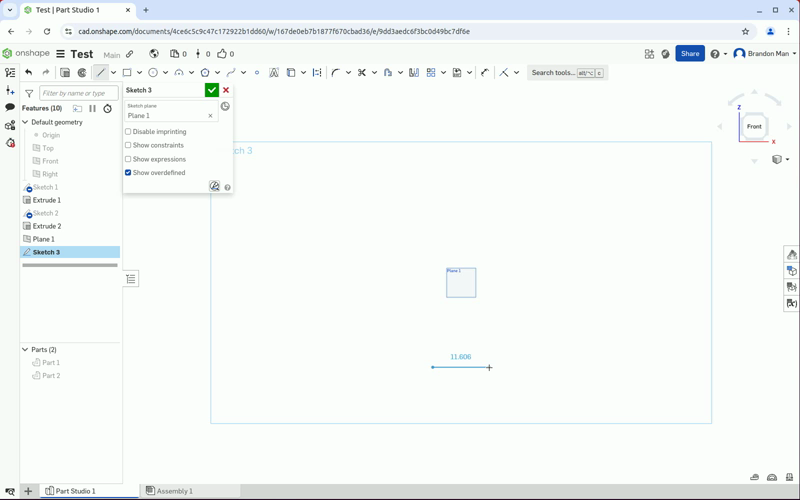
click(489, 367)
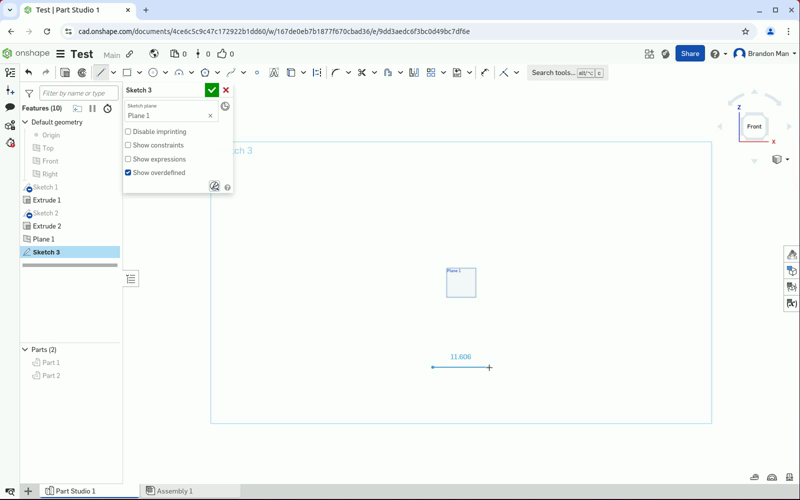
key_up(shift)
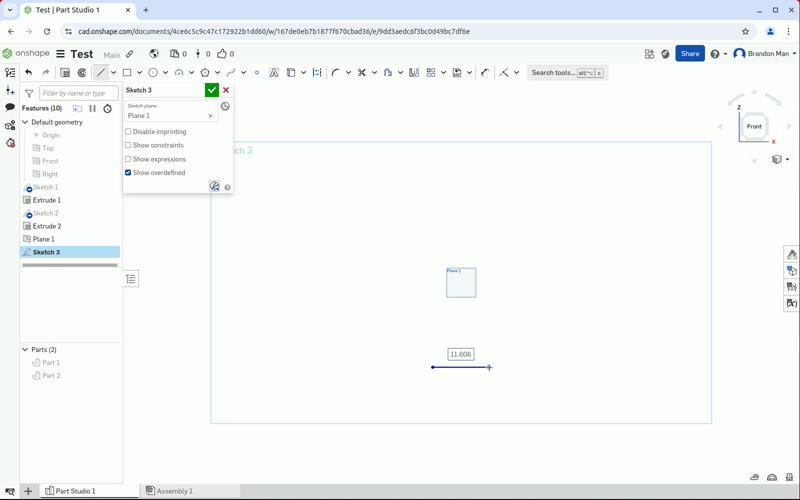
key_down(shift)
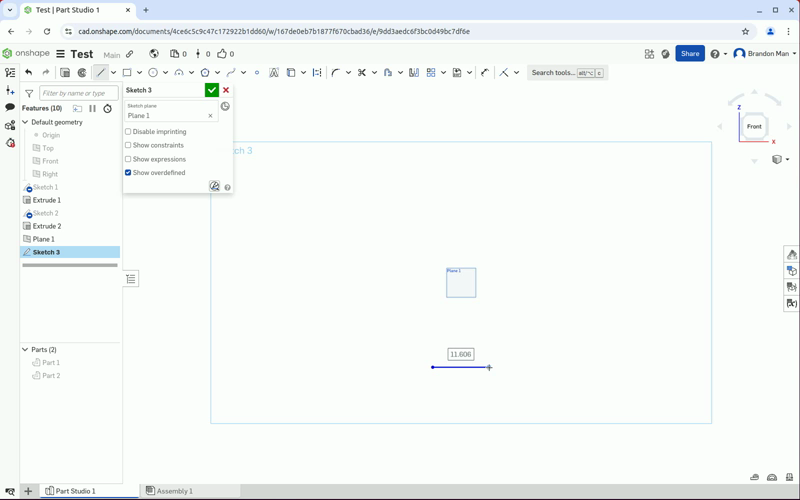
mouse_move(519, 367)
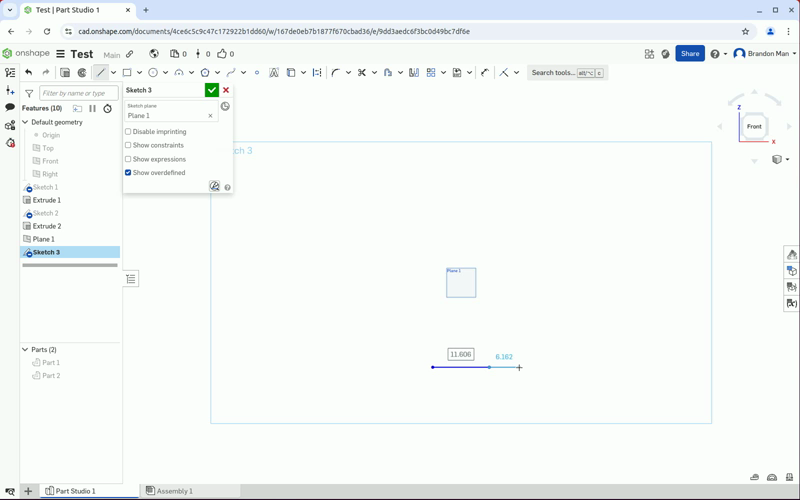
mouse_move(489, 310)
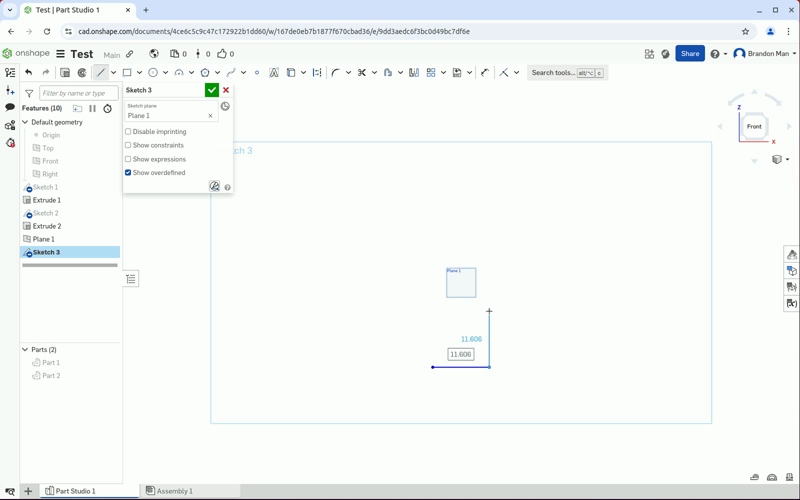
click(489, 310)
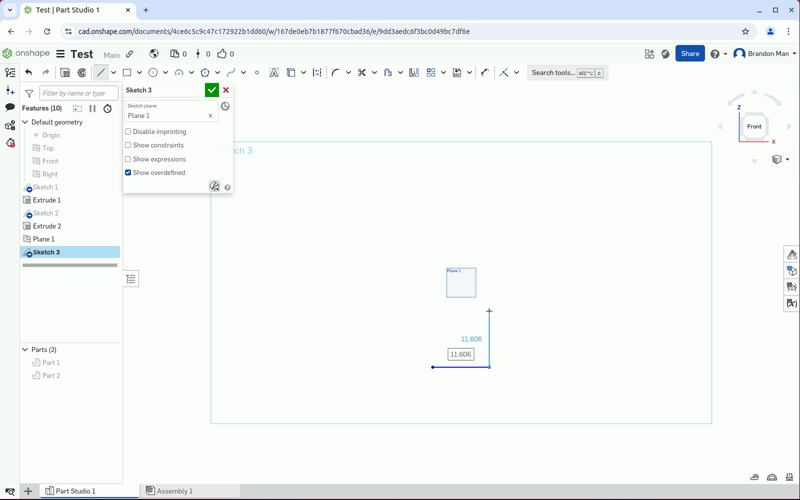
key_up(shift)
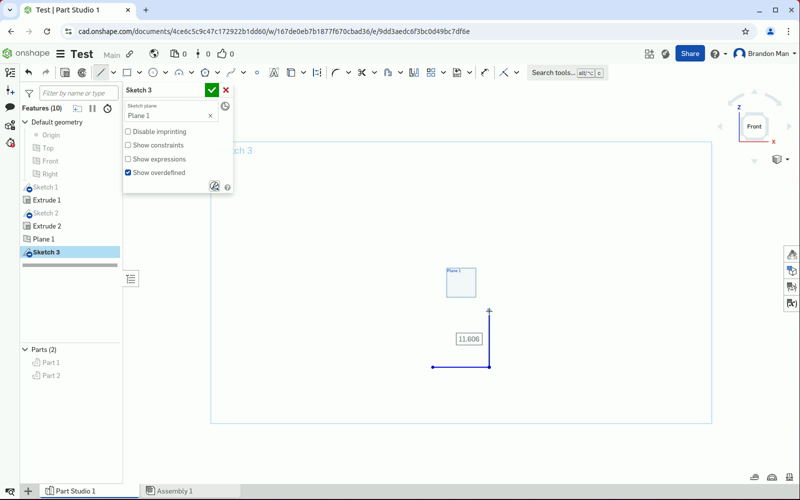
key_down(shift)
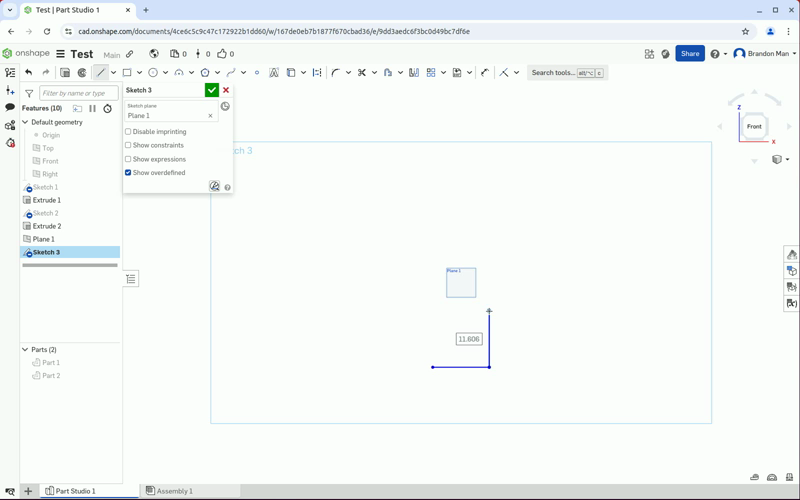
mouse_move(519, 310)
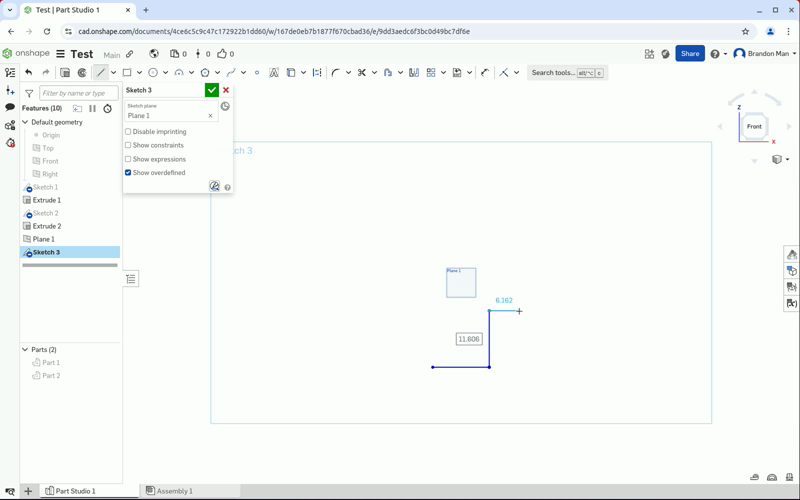
mouse_move(432, 310)
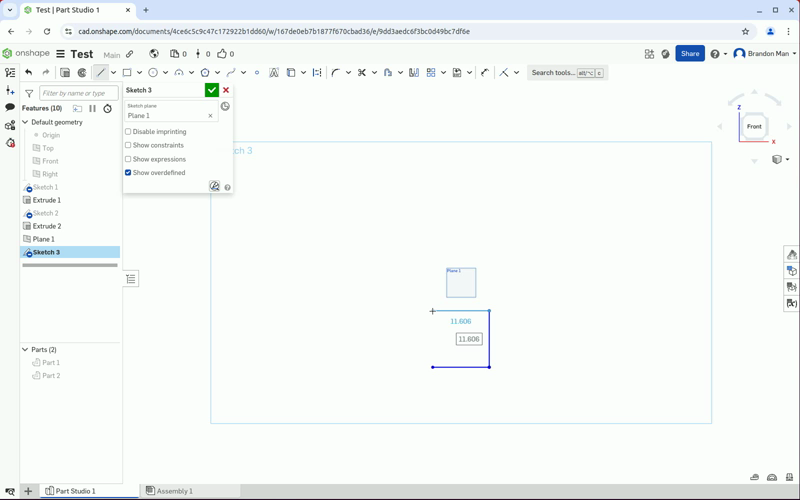
click(432, 310)
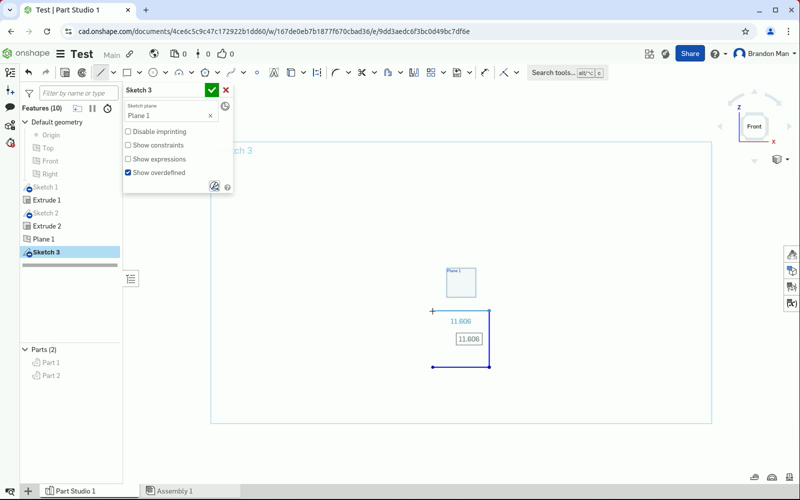
key_up(shift)
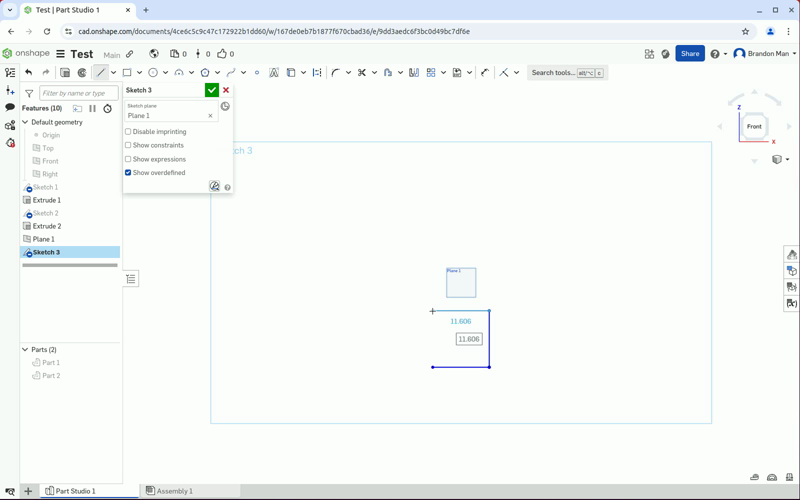
mouse_move(462, 310)
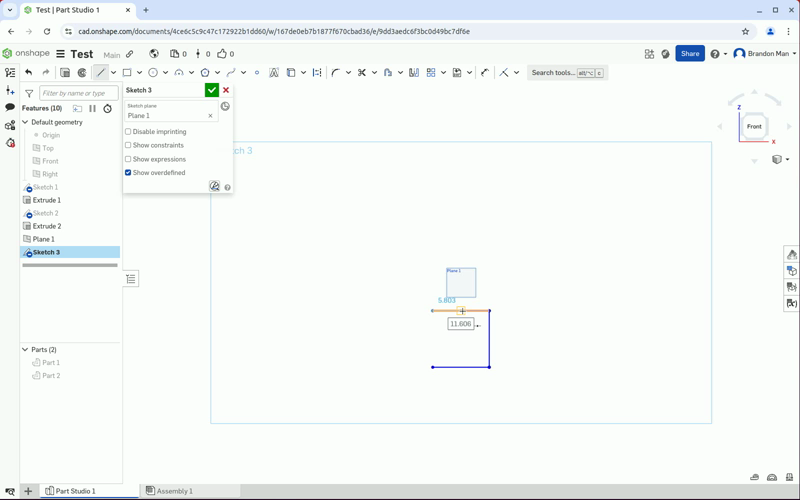
key_down(shift)
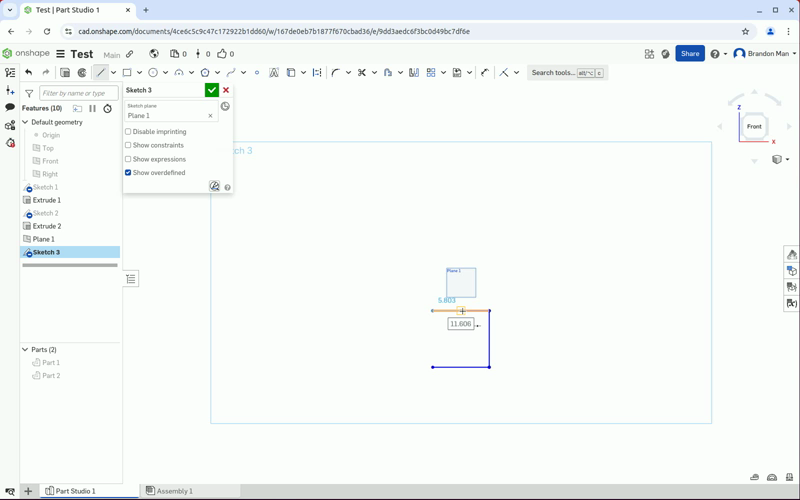
mouse_move(432, 367)
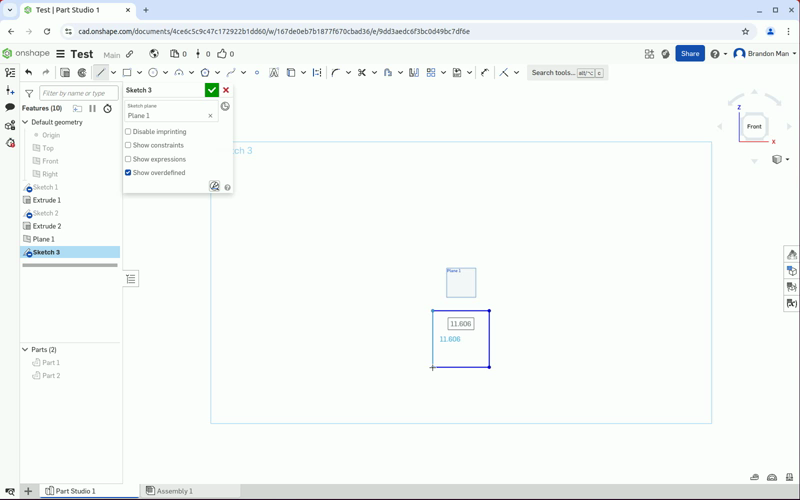
key_up(shift)
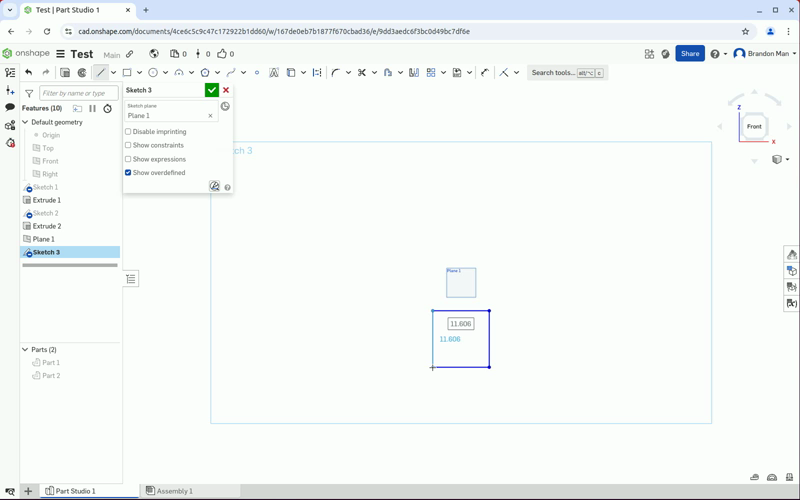
click(432, 367)
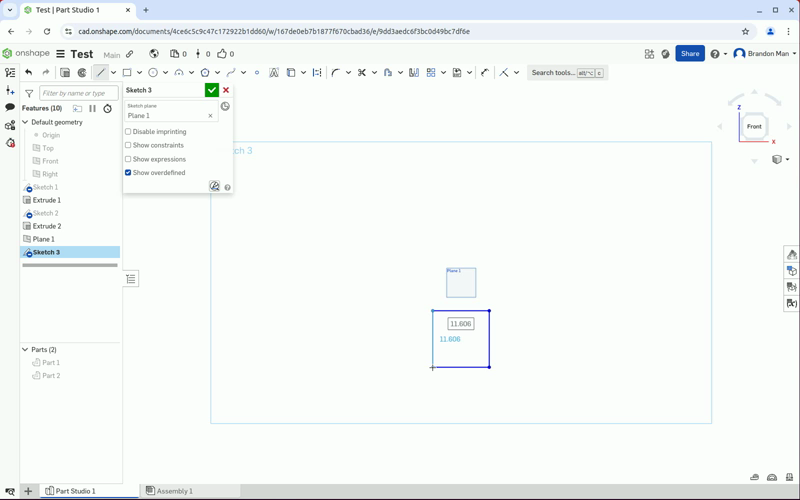
key(esc)
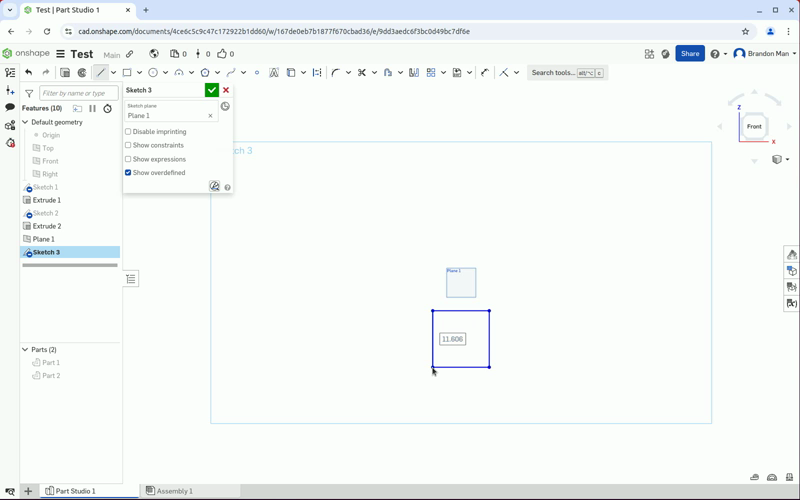
mouse_move(483, 324)
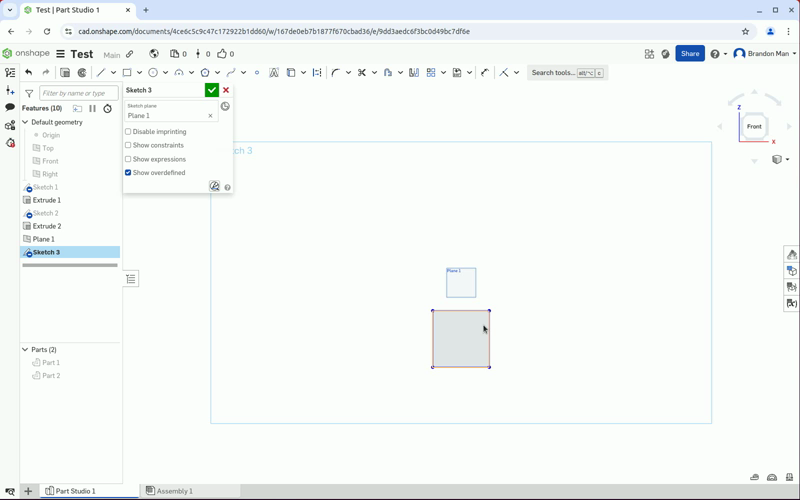
click(483, 324)
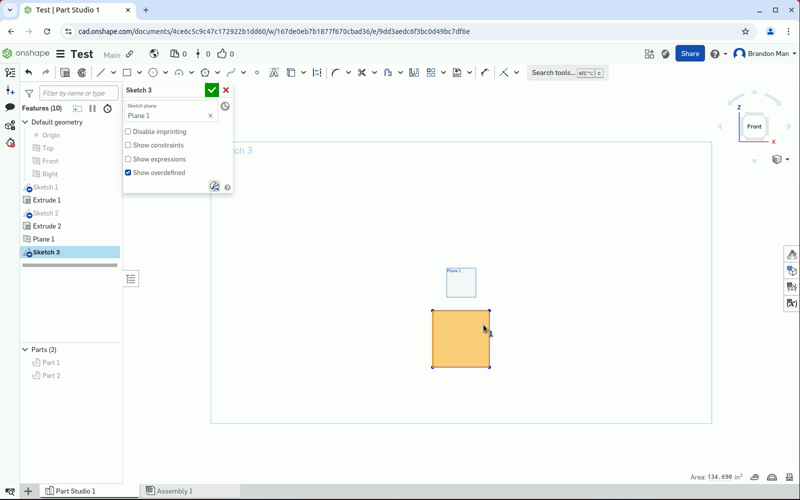
mouse_move(73, 352)
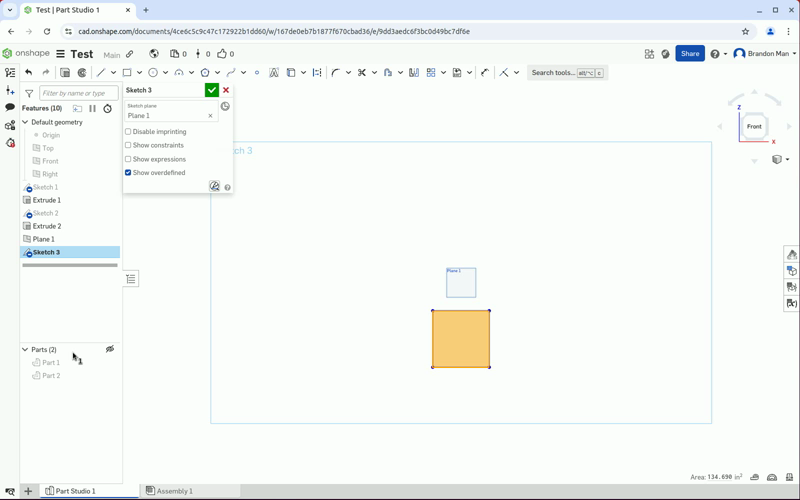
key(shift+y)
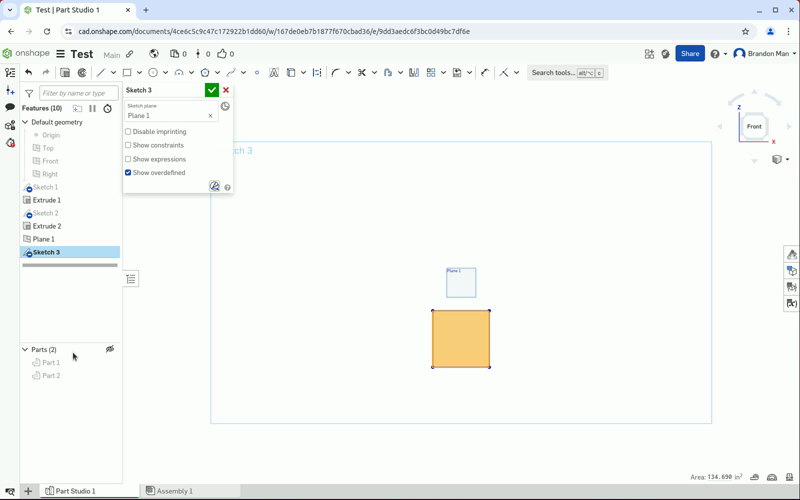
key(shift+e)
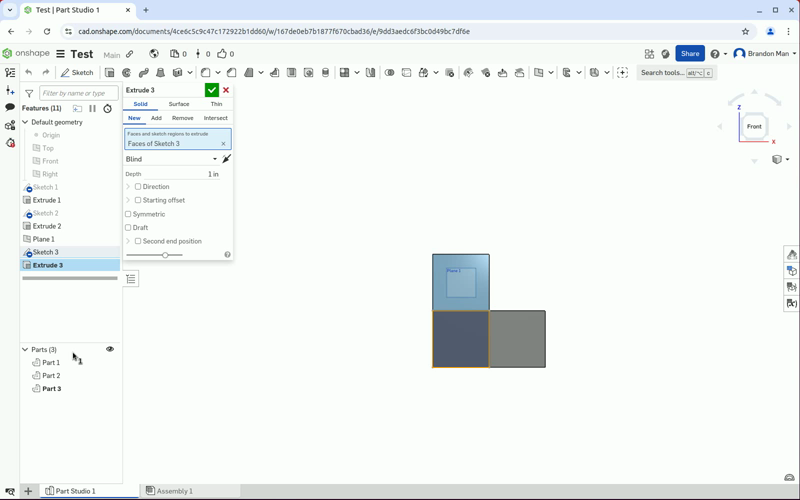
mouse_move(143, 106)
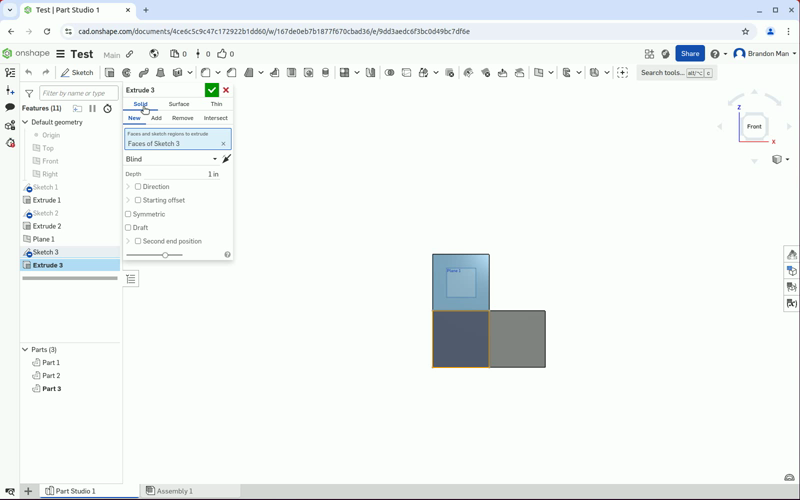
click(143, 106)
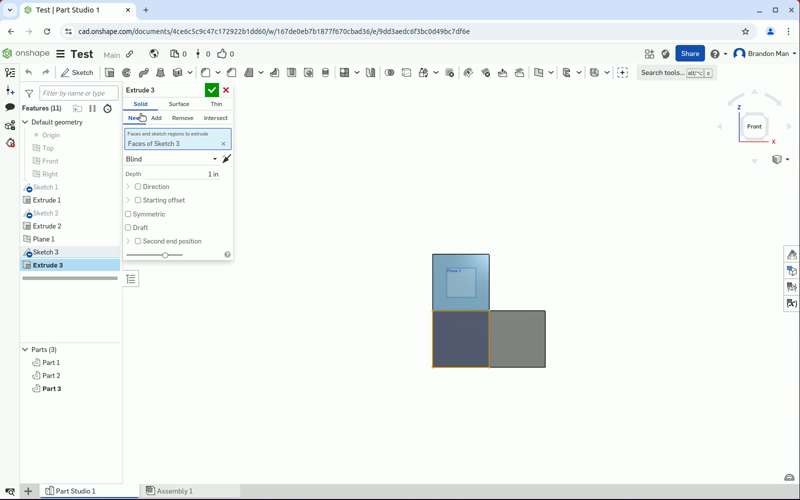
mouse_move(137, 120)
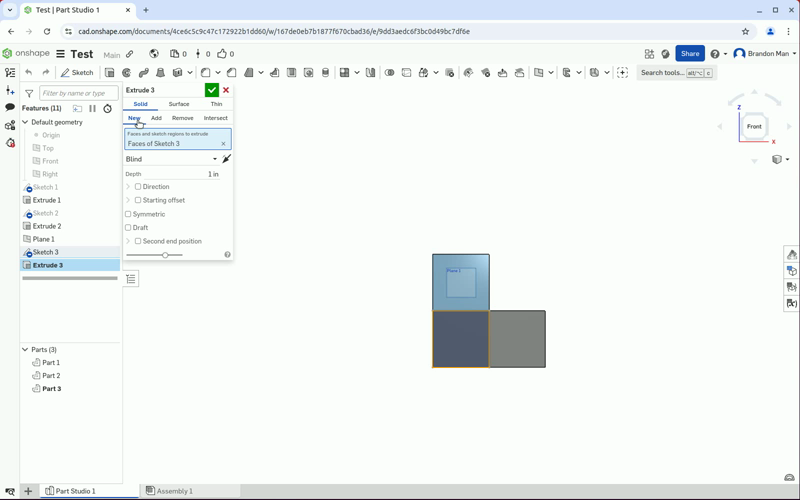
click(137, 120)
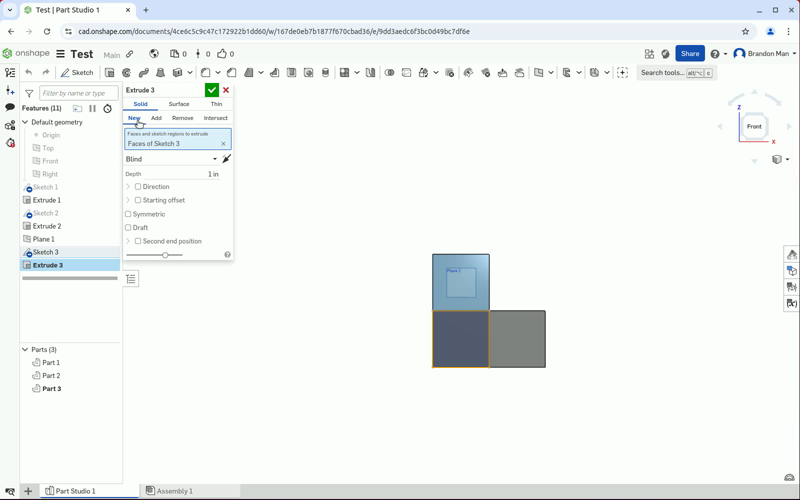
key(tab, 4)
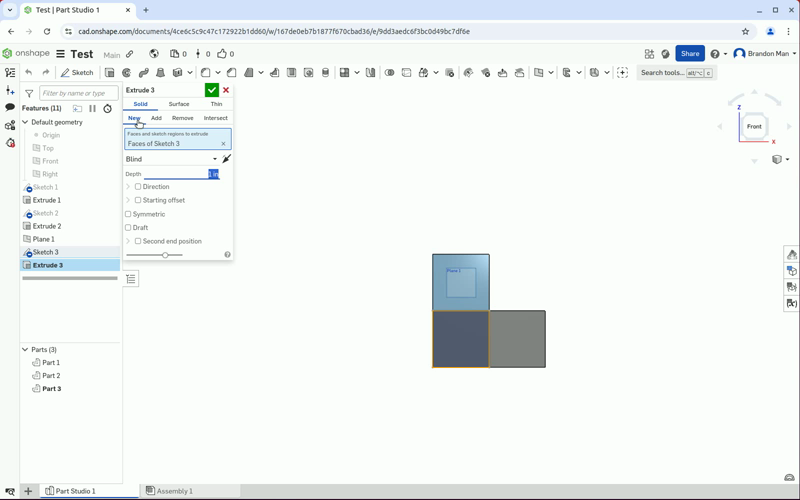
text(11.554)
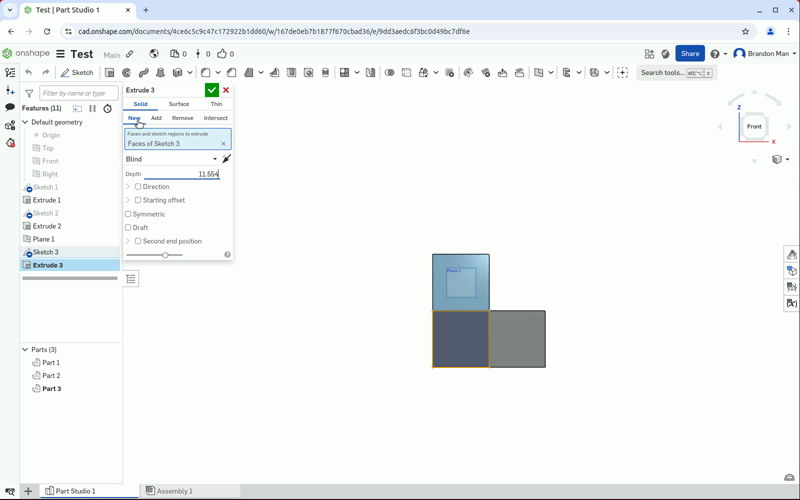
key(enter)
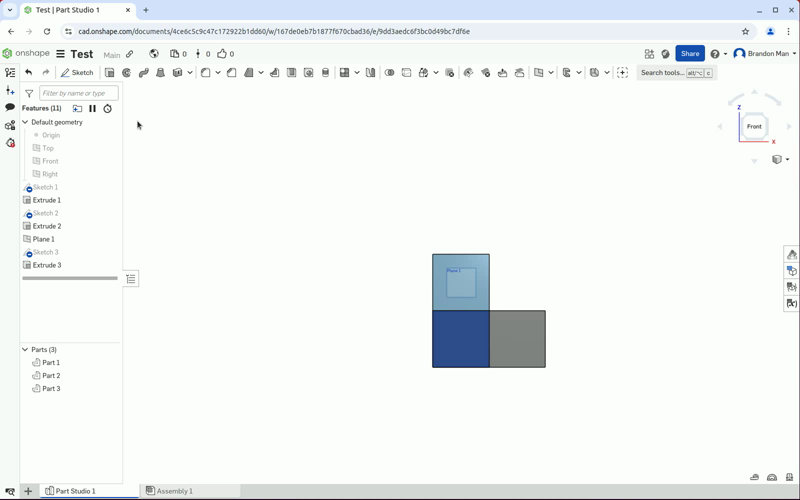
key(shift+h)
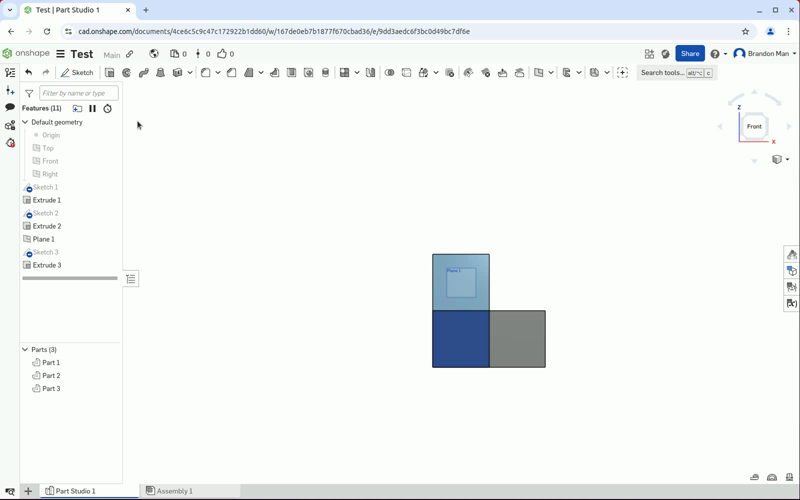
key(shift+h)
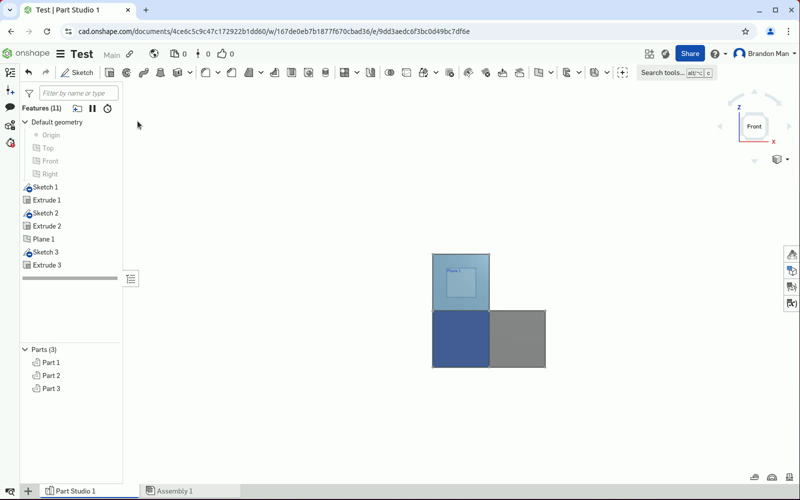
key(shift+7)
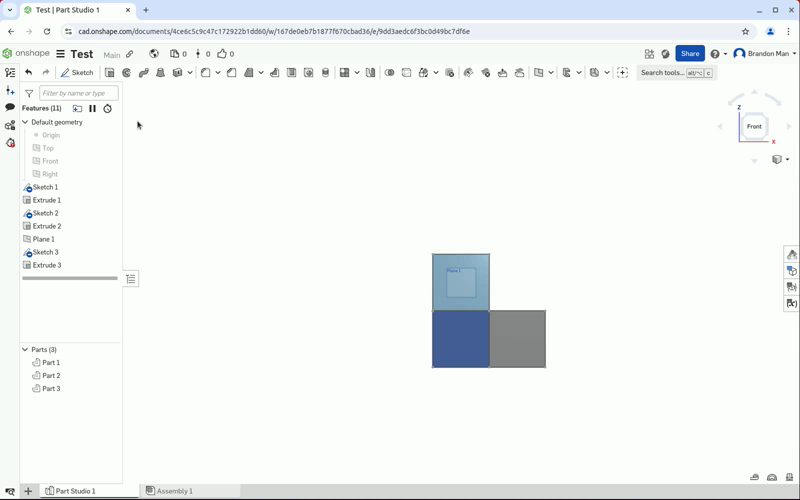
key(left, 2)
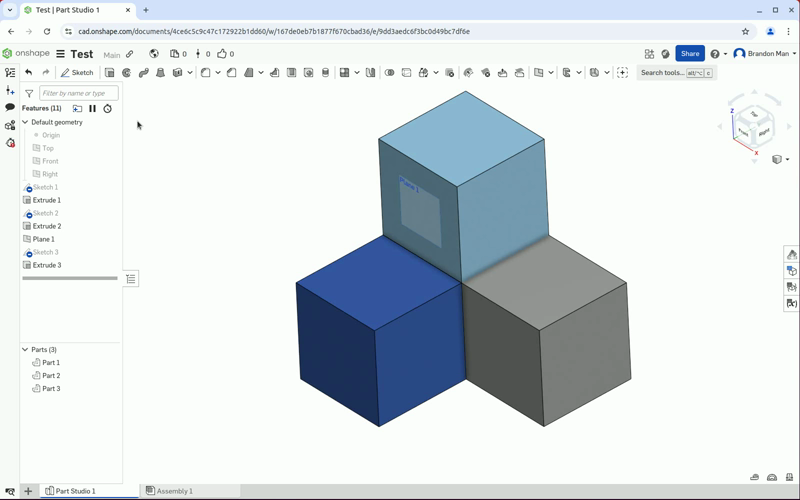
key(down, 2)
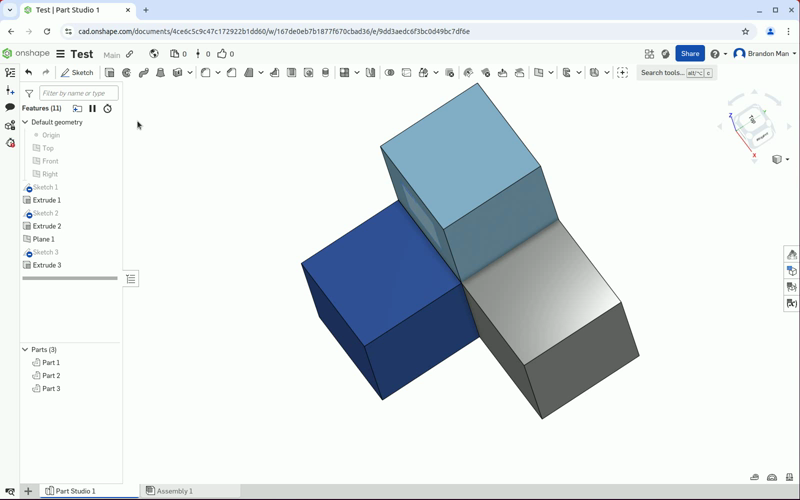
key(up, 2)
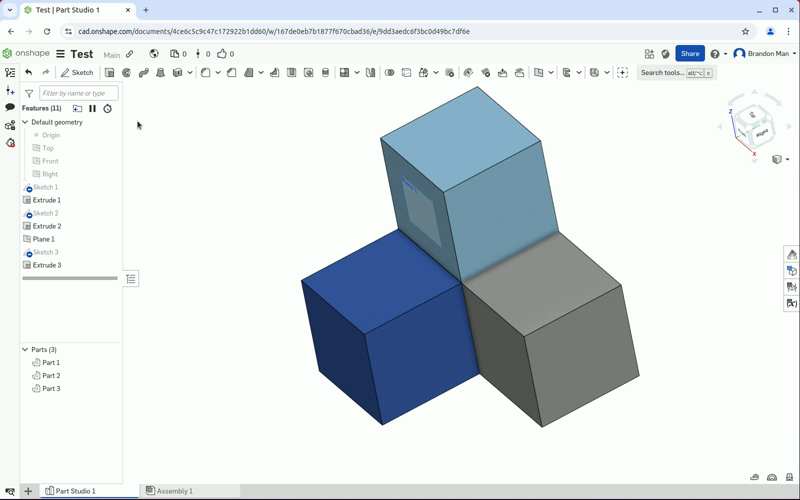
key(right, 2)
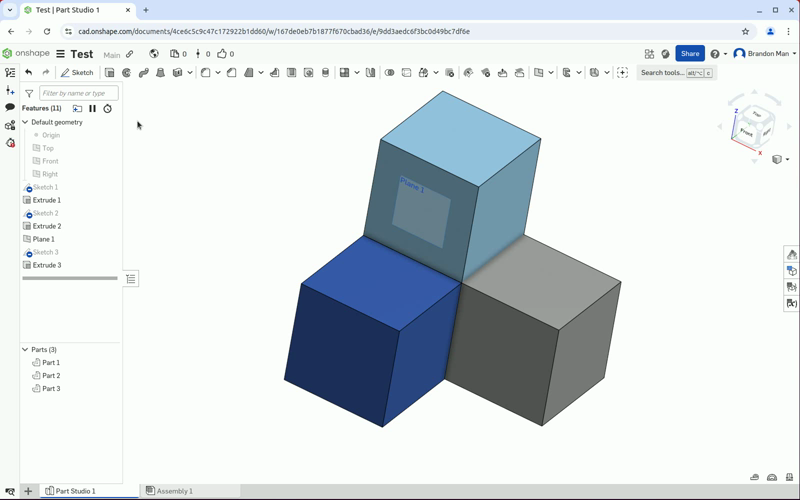
mouse_move(73, 189)
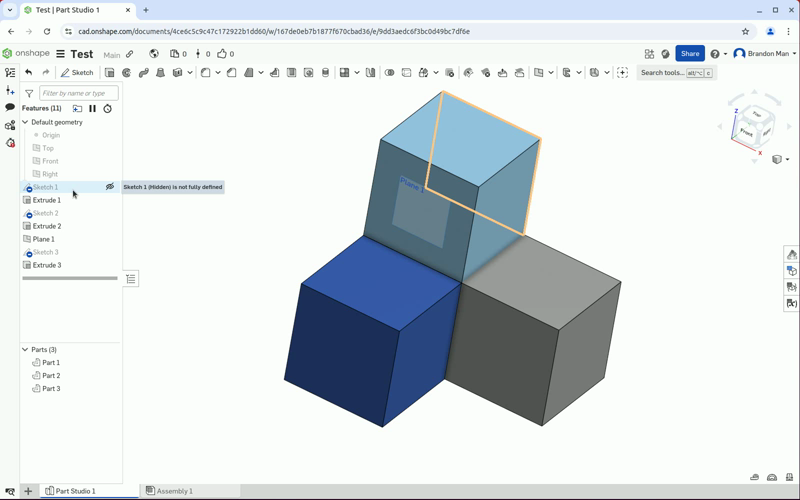
click(73, 189)